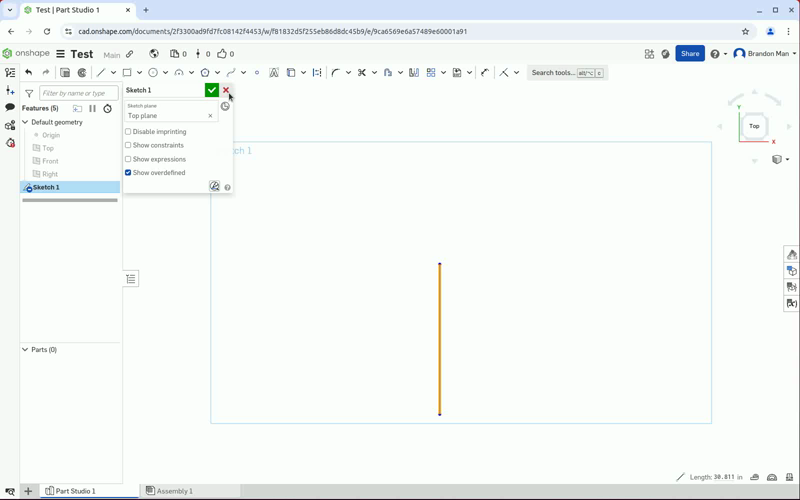
key(shift+h)
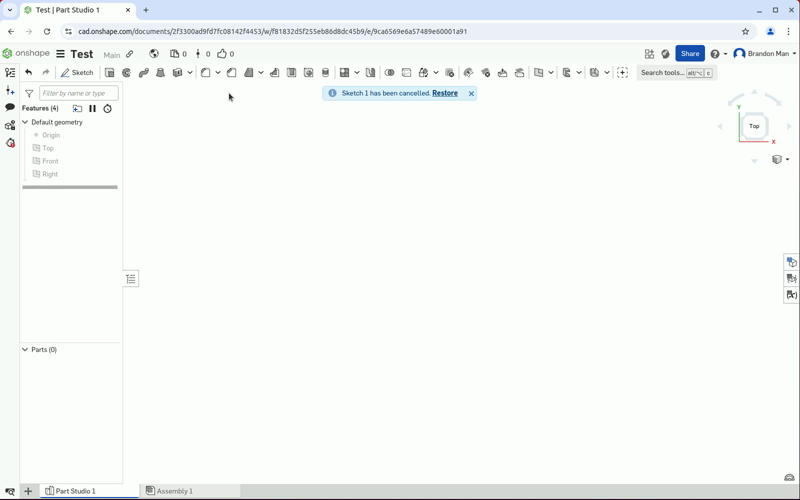
mouse_move(73, 352)
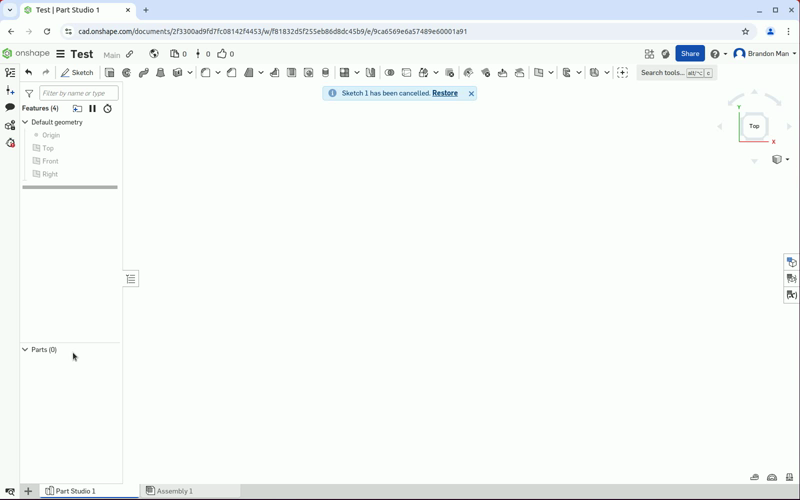
key(y)
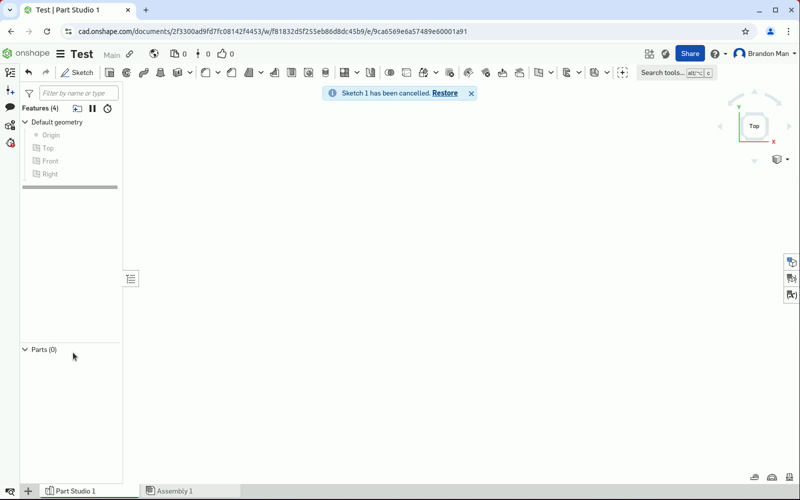
key(shift+p)
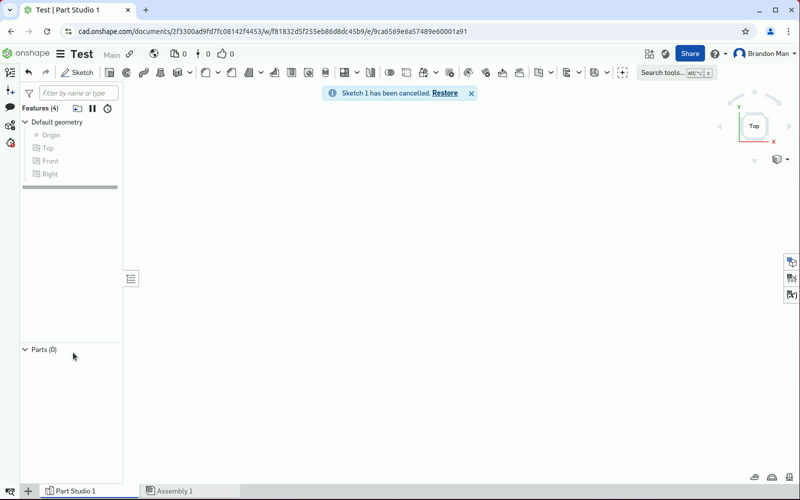
key(space)
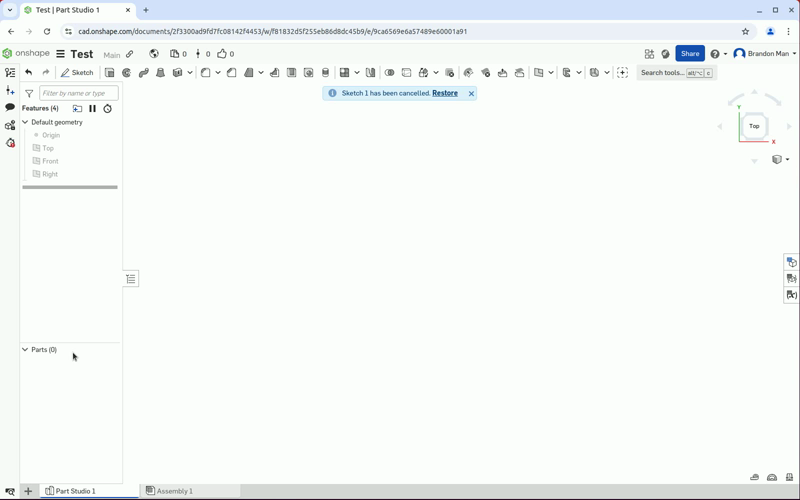
key_down(shift)
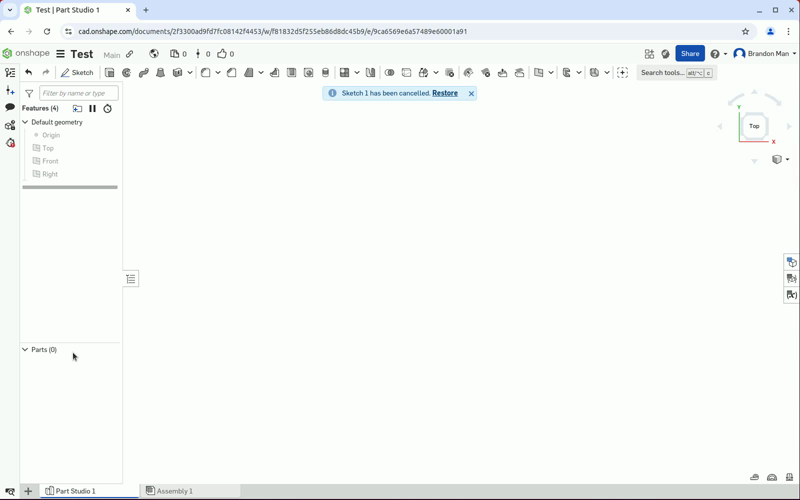
key(up)
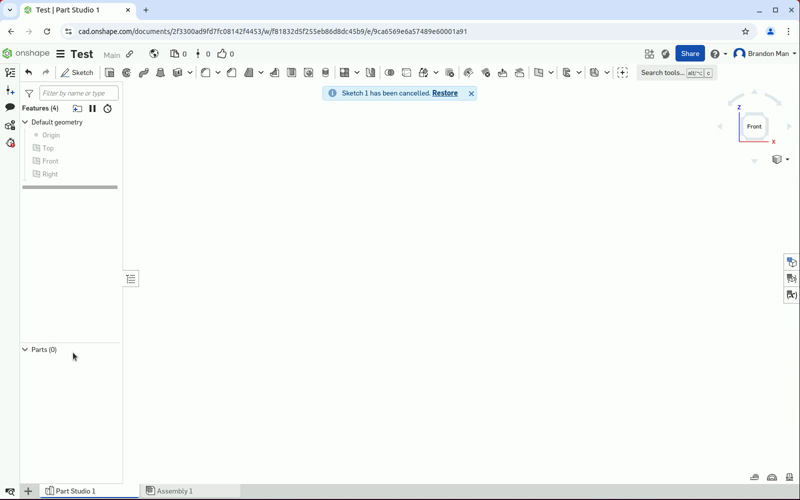
key_up(shift)
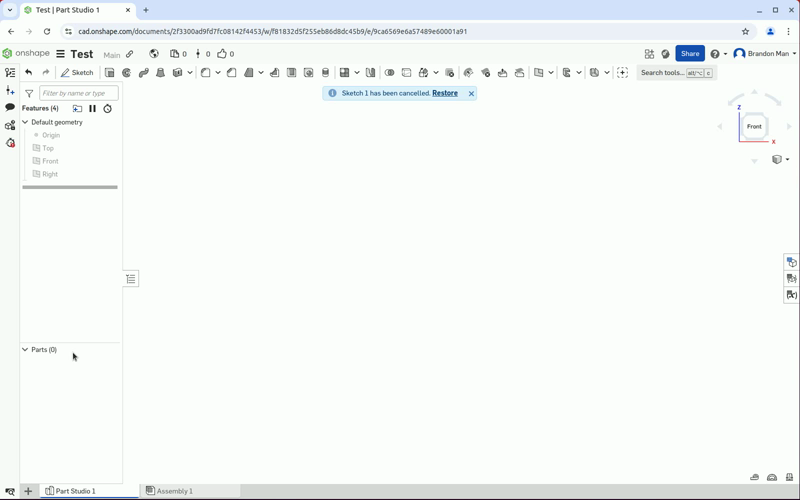
mouse_move(73, 352)
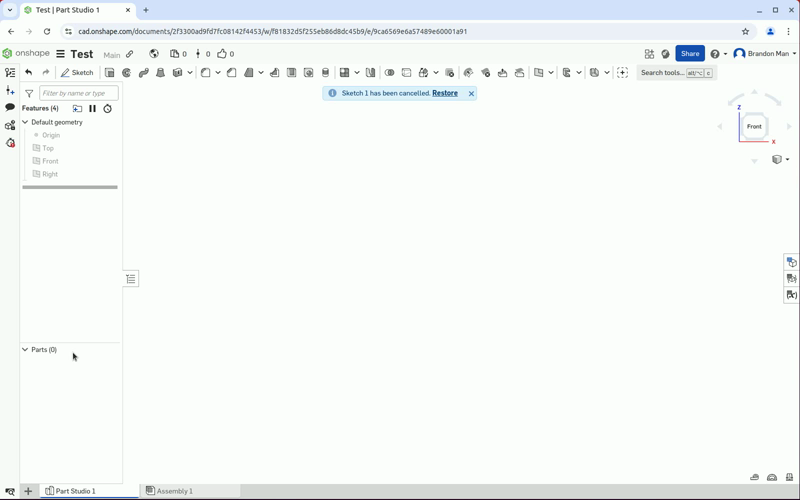
key(shift+y)
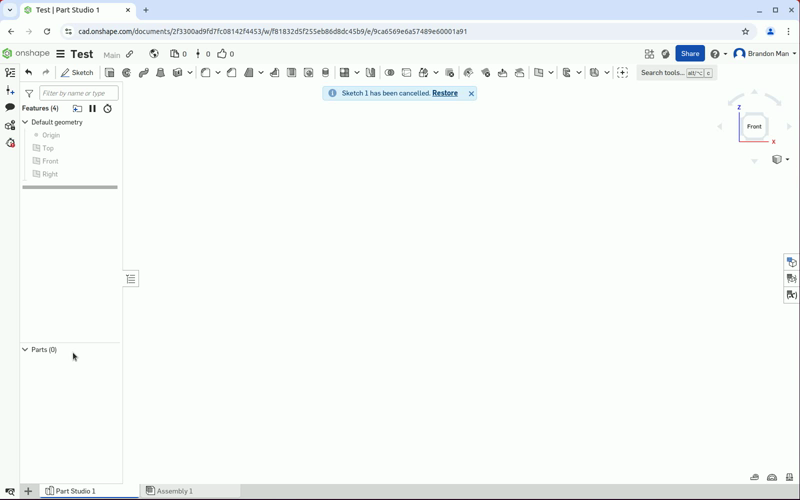
key(shift+s)
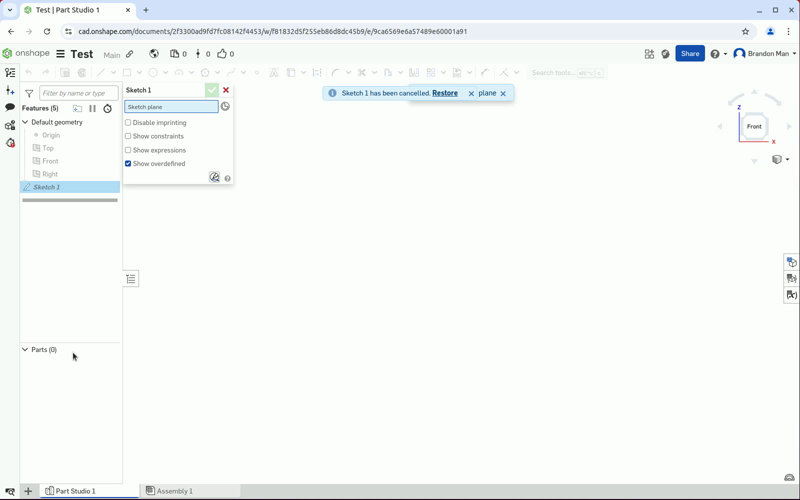
mouse_move(73, 163)
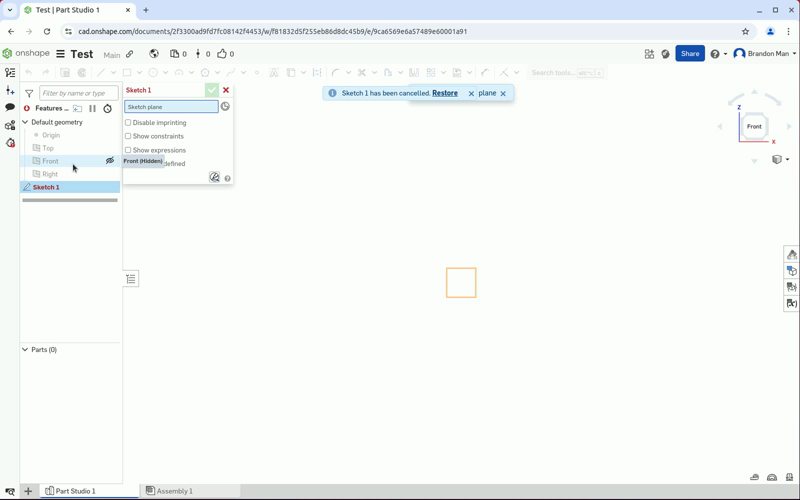
click(73, 163)
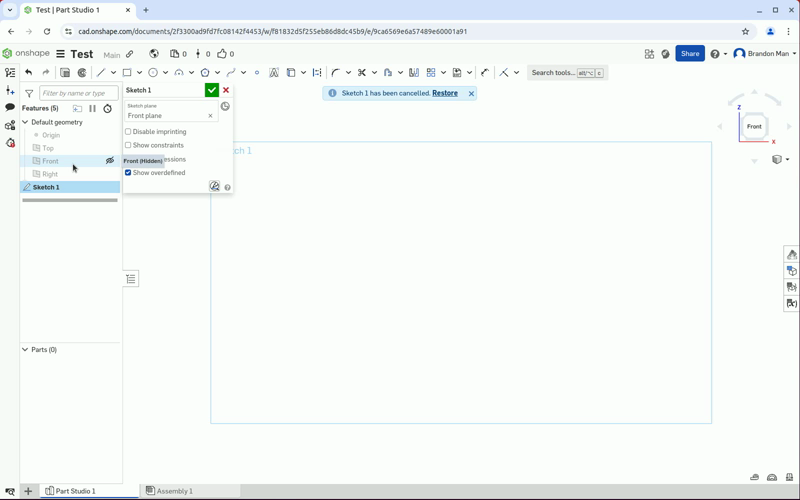
mouse_move(73, 352)
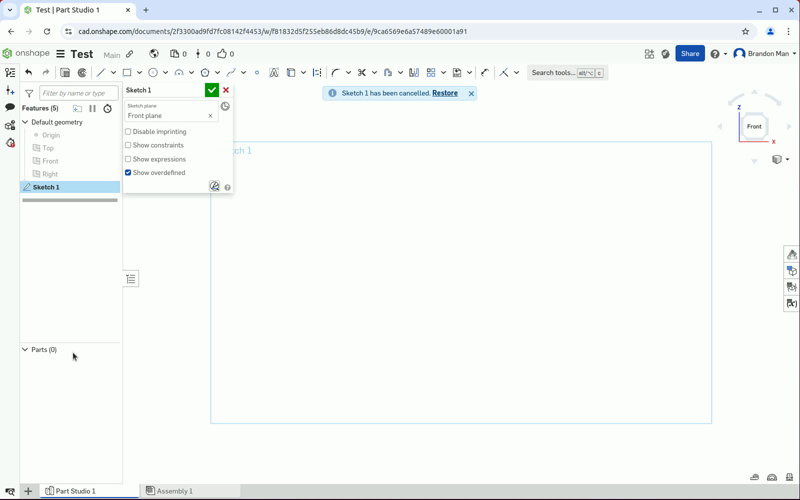
key(y)
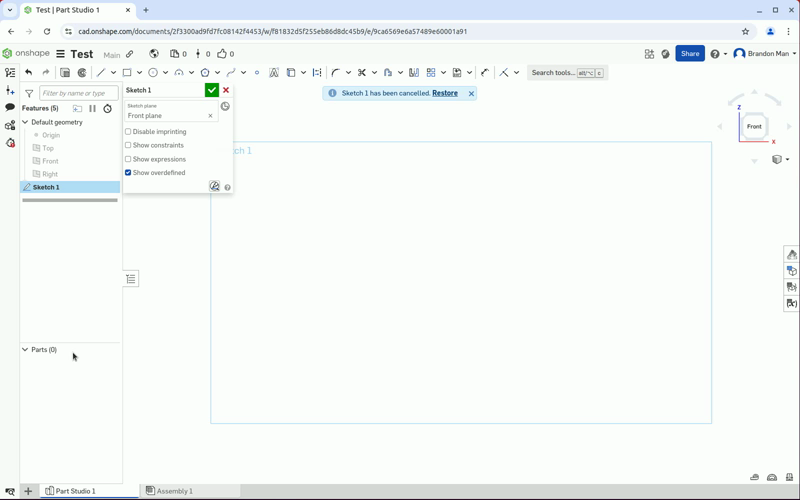
key(c)
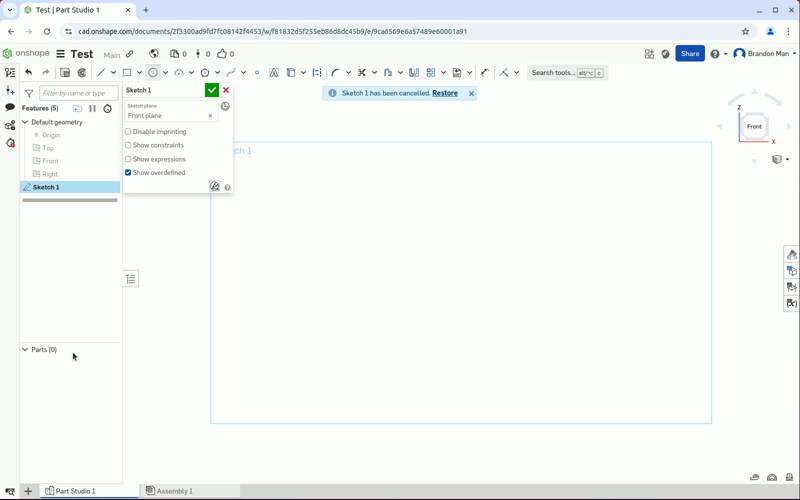
key_down(shift)
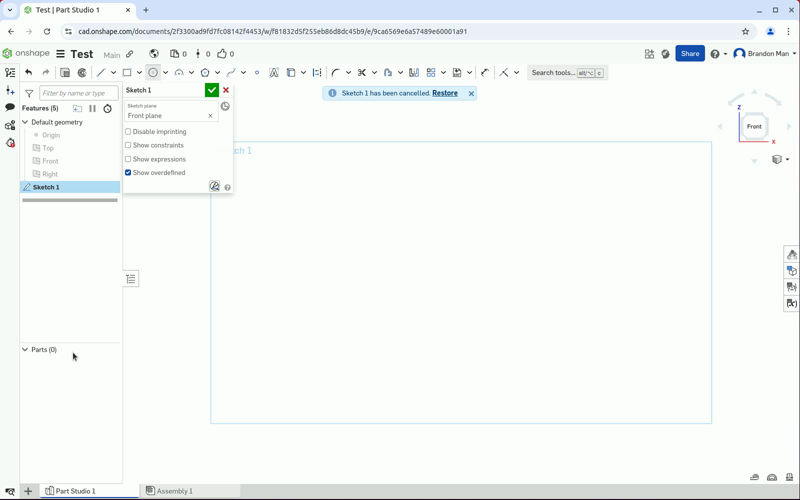
mouse_move(461, 282)
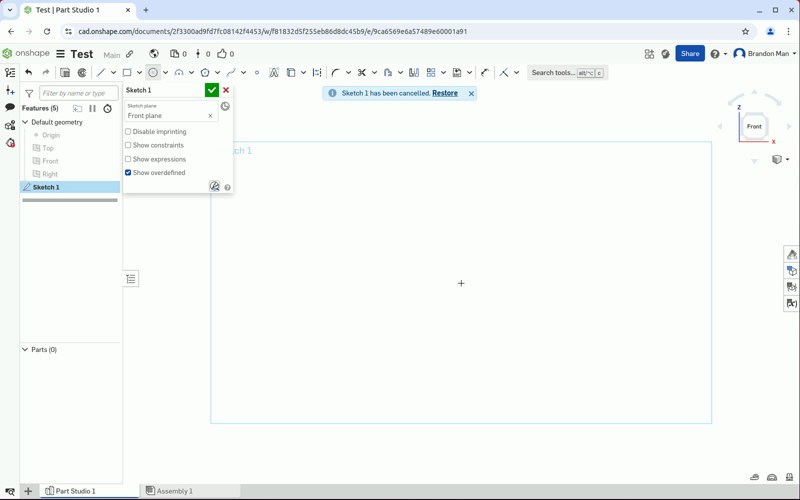
click(461, 282)
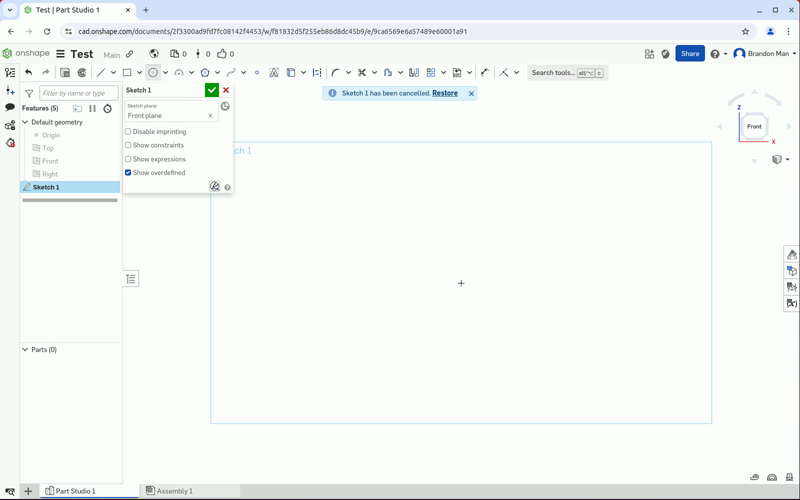
key_up(shift)
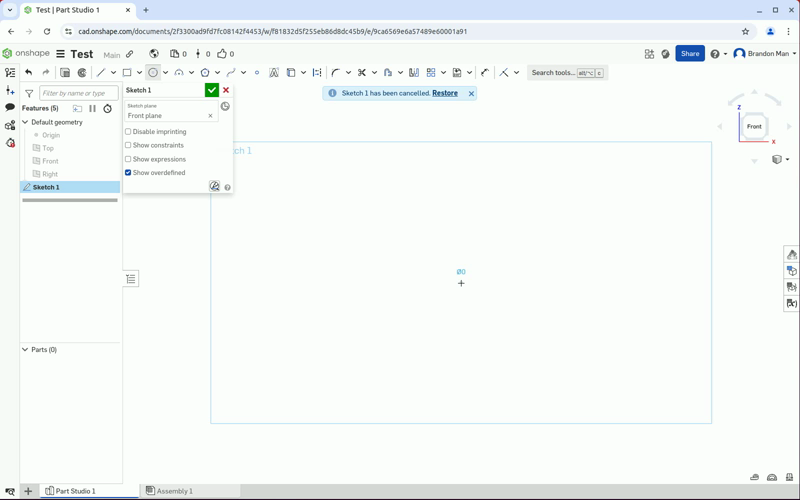
mouse_move(497, 282)
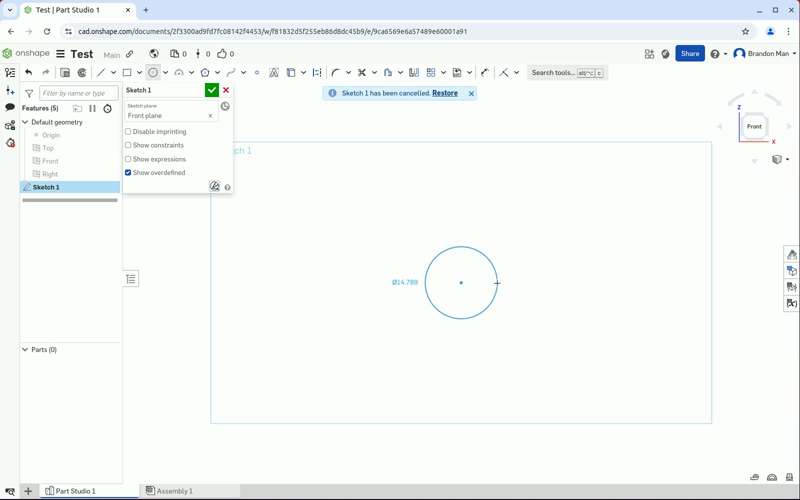
click(497, 282)
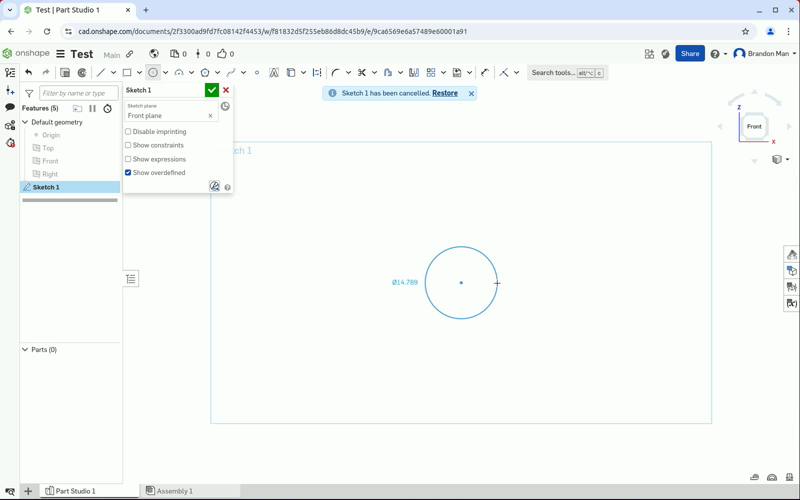
key(esc)
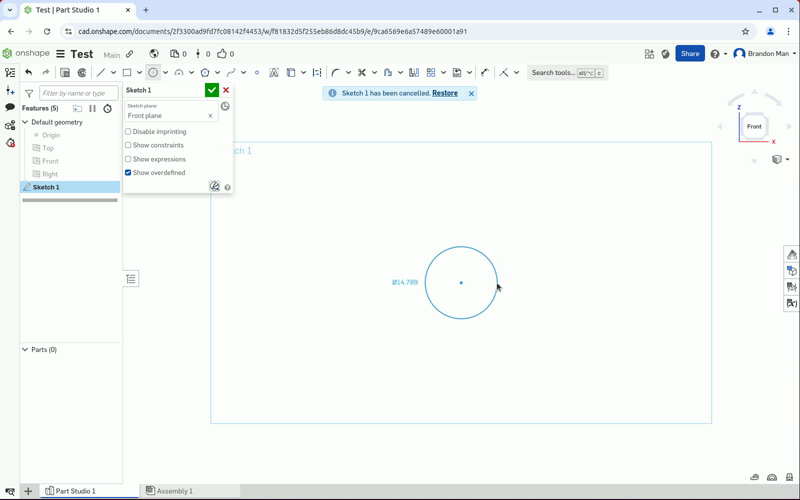
key(c)
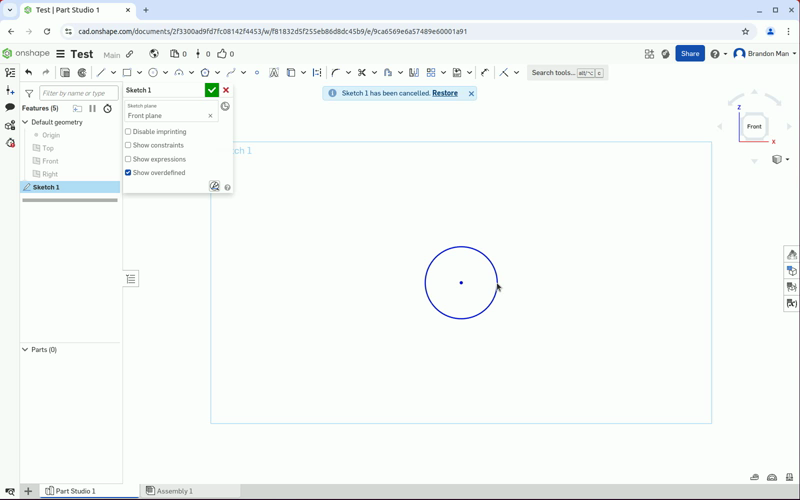
key_down(shift)
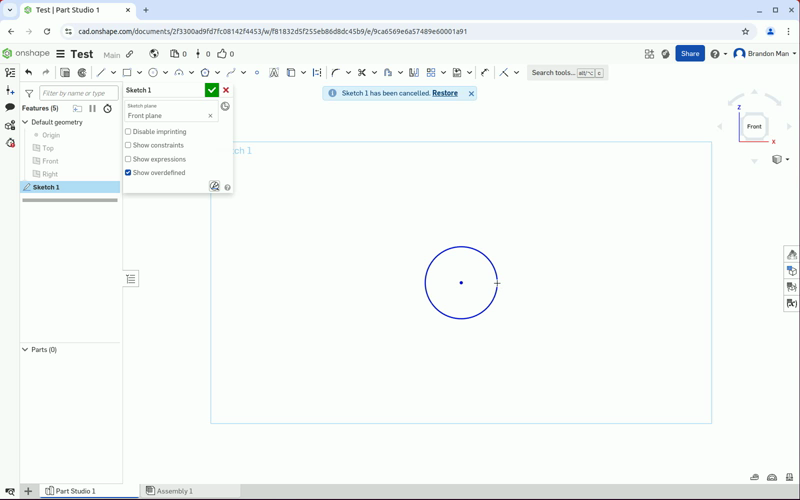
mouse_move(461, 282)
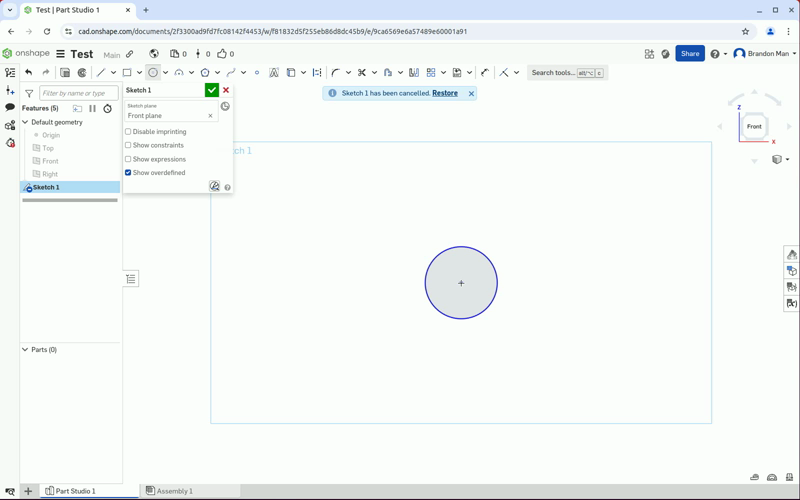
click(461, 282)
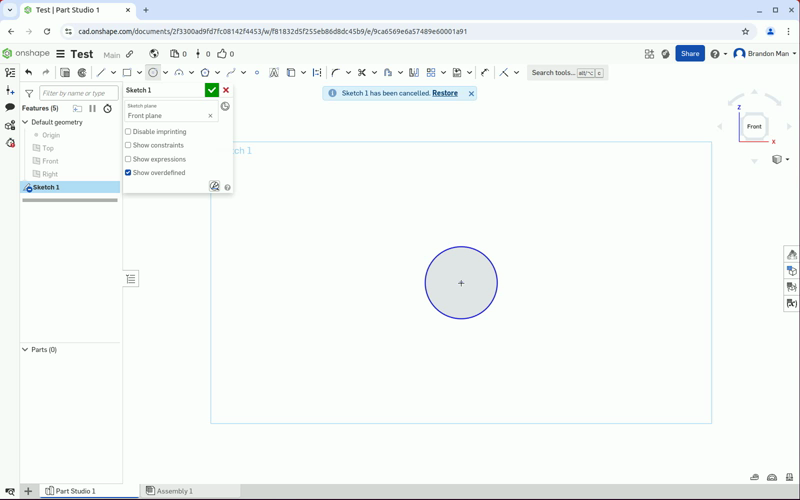
key_up(shift)
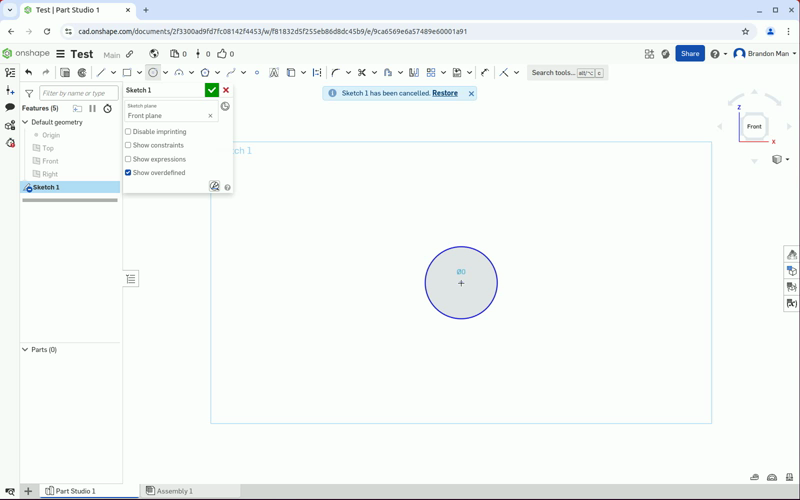
mouse_move(479, 282)
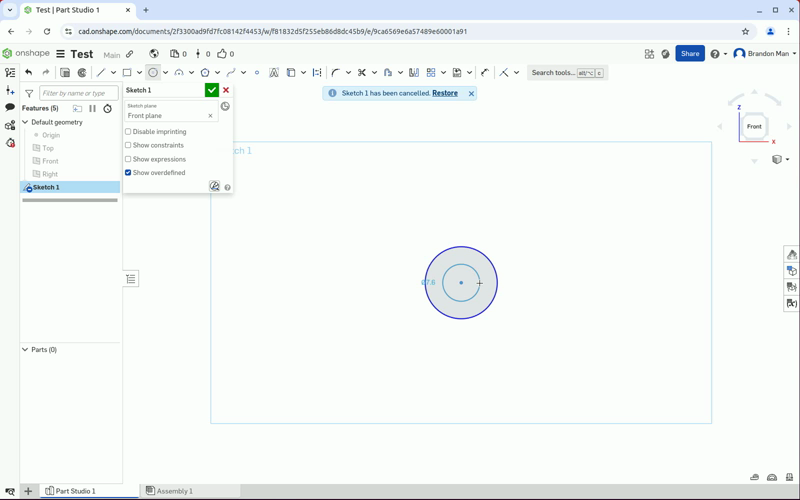
click(479, 282)
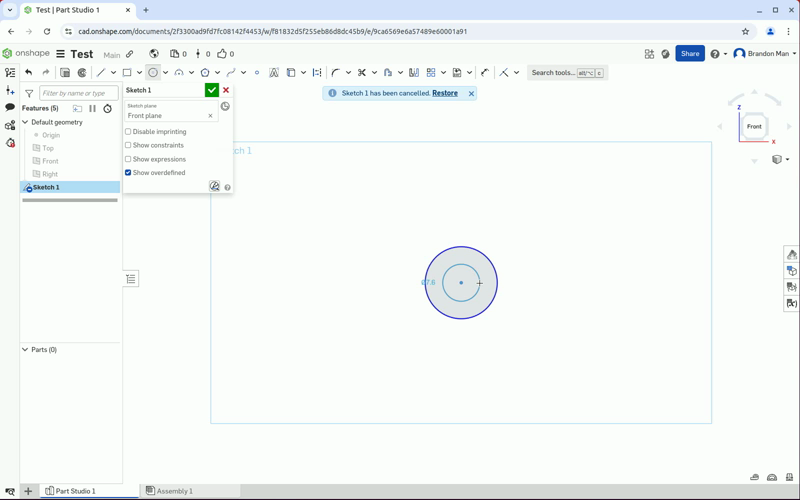
key(esc)
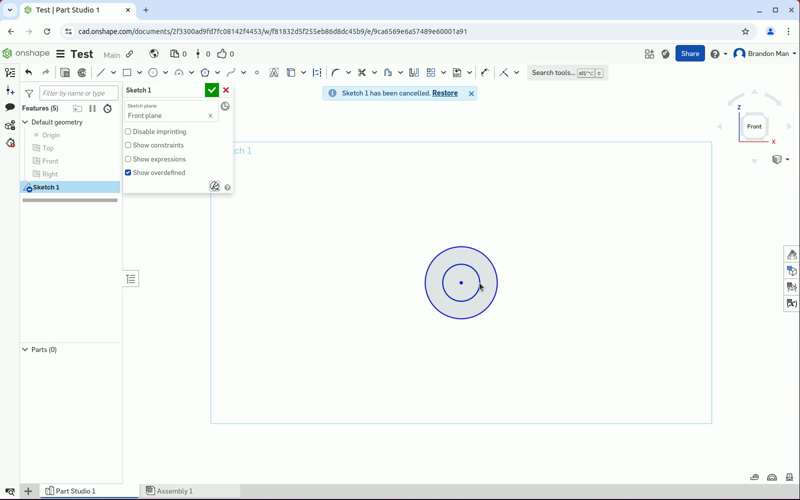
mouse_move(465, 252)
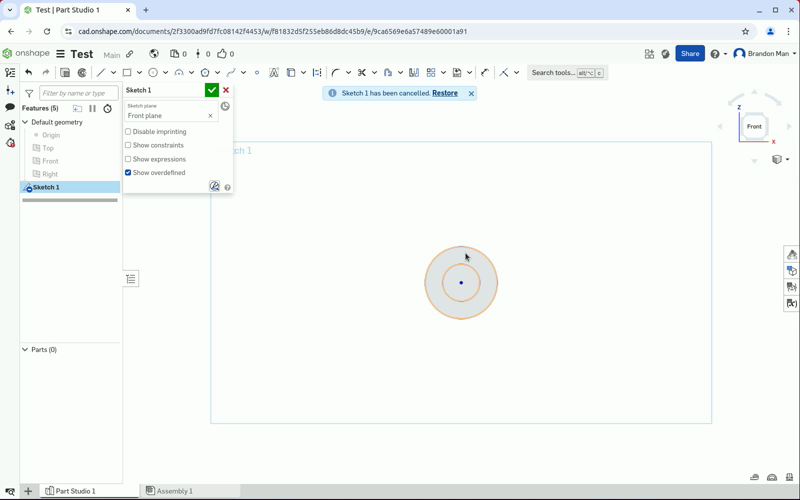
click(465, 252)
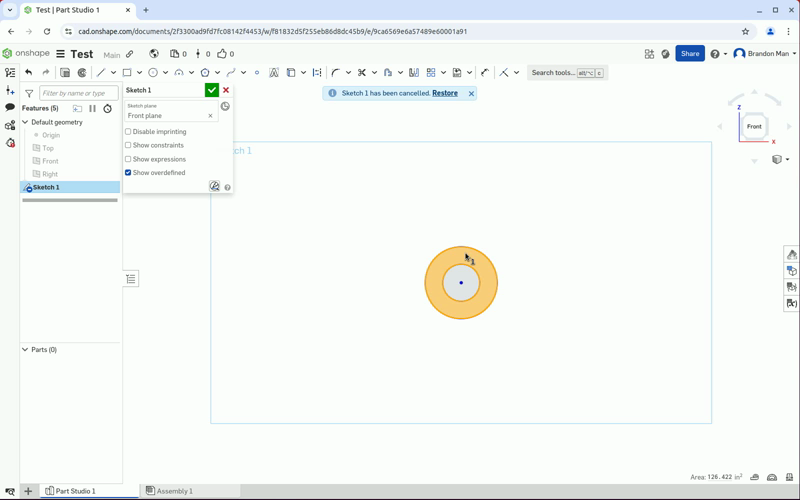
mouse_move(73, 352)
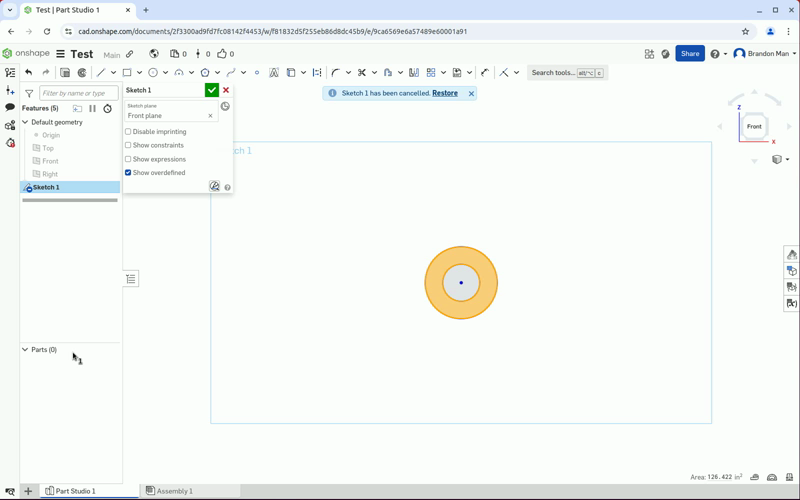
key(shift+y)
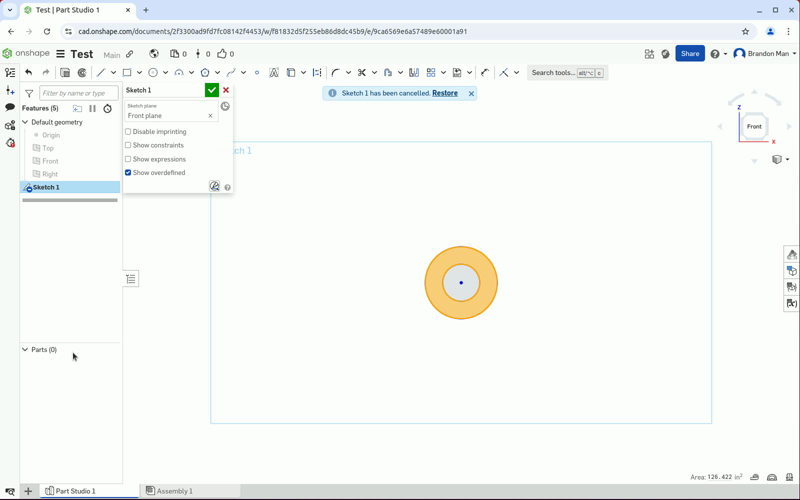
key(shift+e)
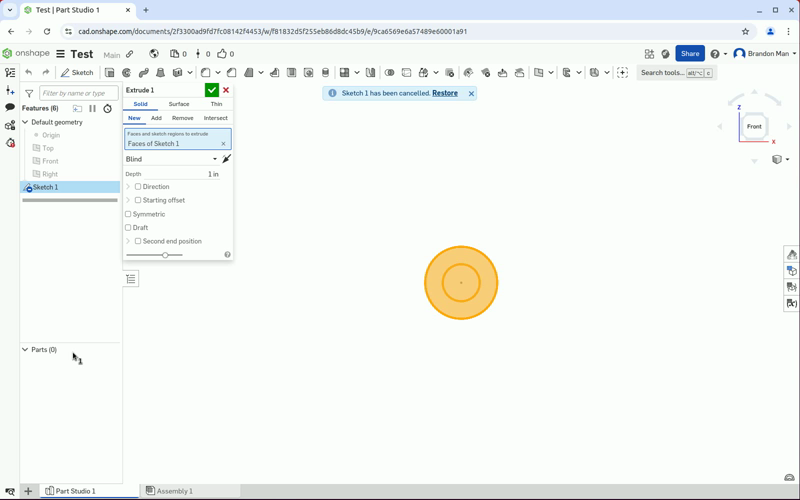
mouse_move(143, 106)
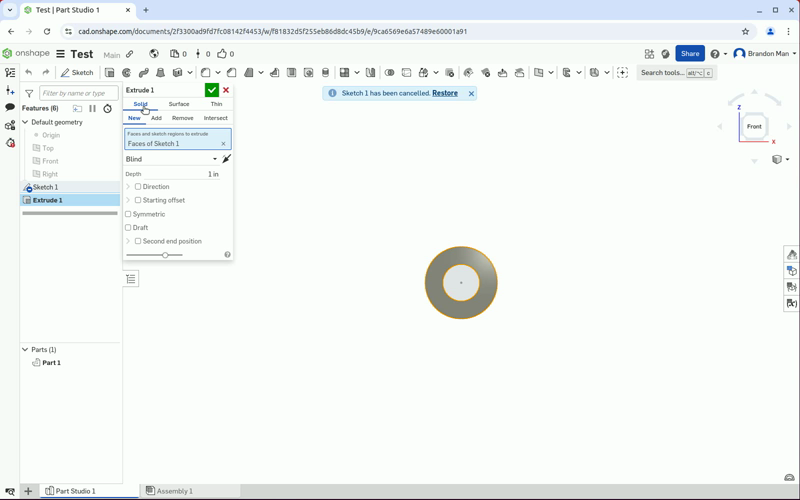
click(143, 106)
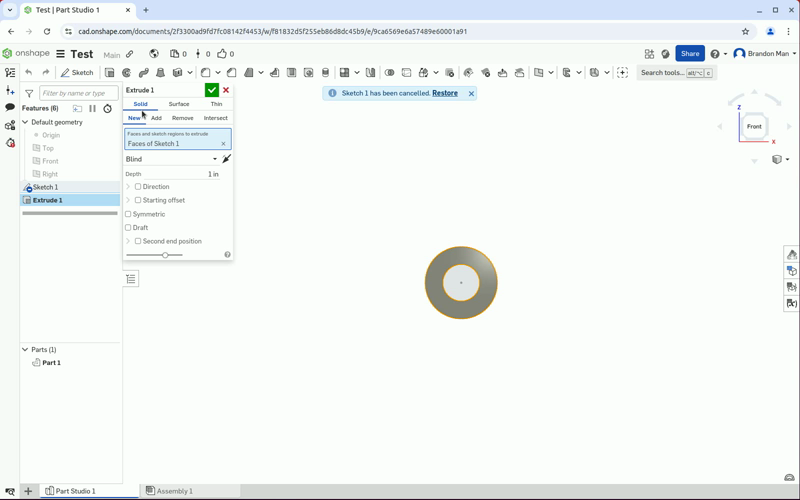
mouse_move(137, 120)
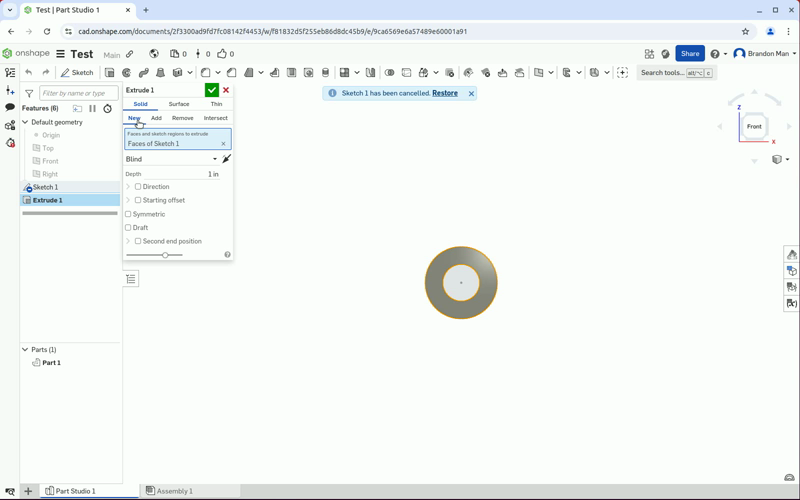
click(137, 120)
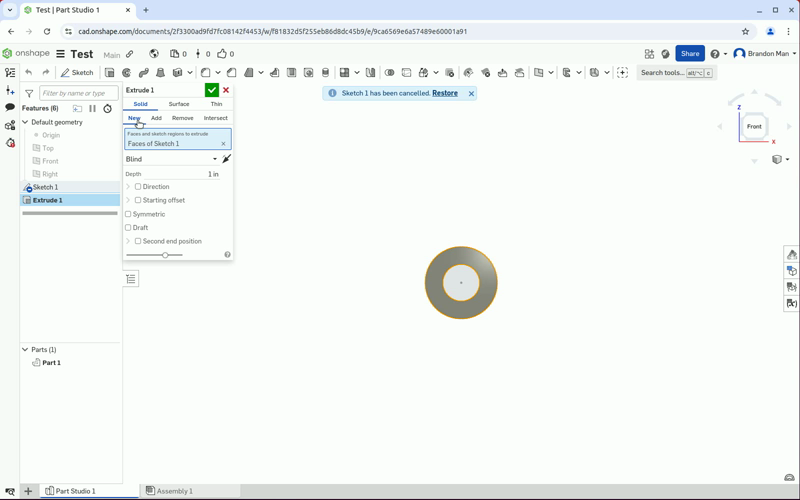
key(tab, 4)
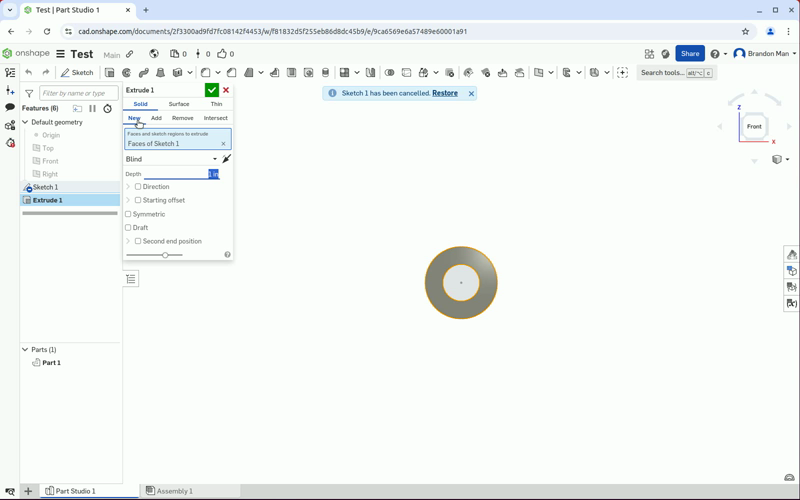
text(3.129)
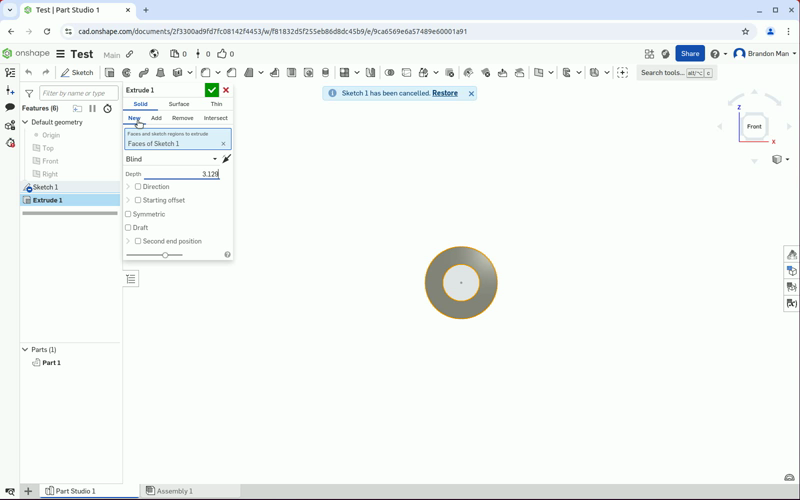
key(enter)
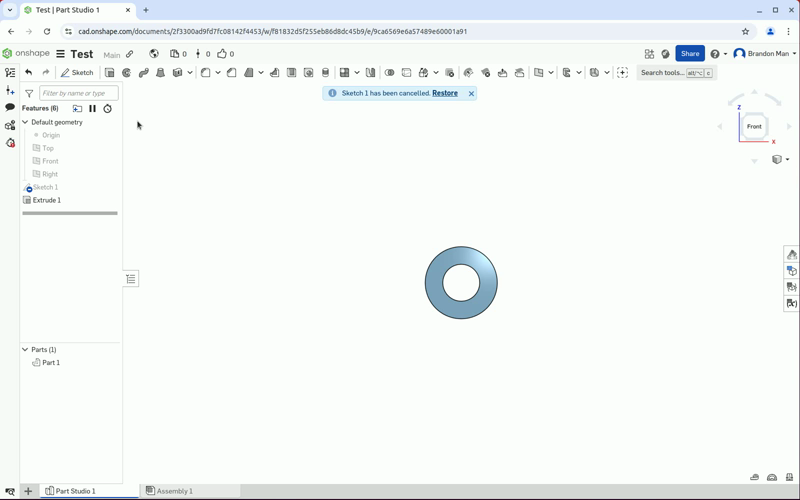
key(shift+h)
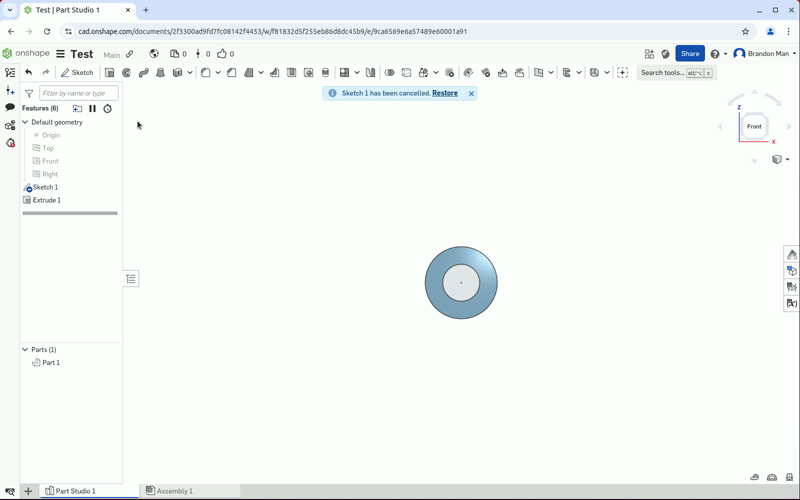
key(shift+h)
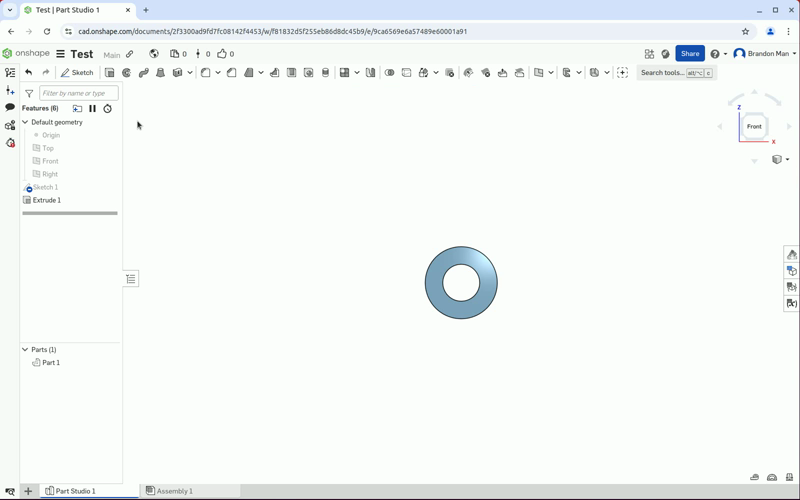
mouse_move(73, 189)
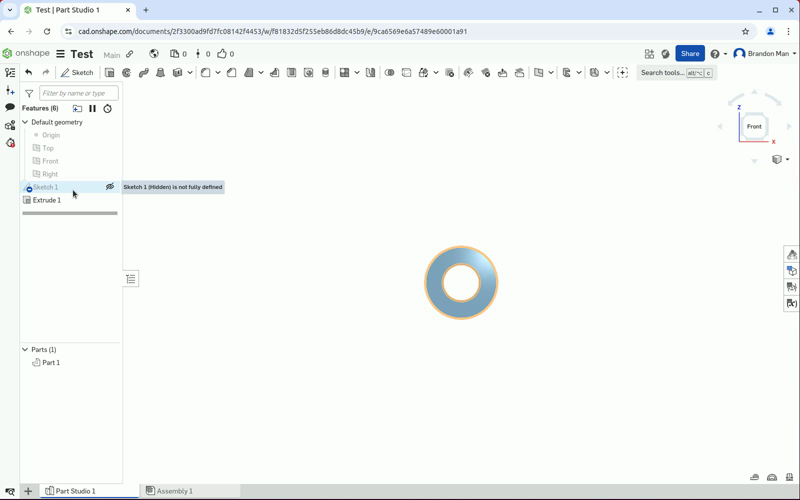
click(73, 189)
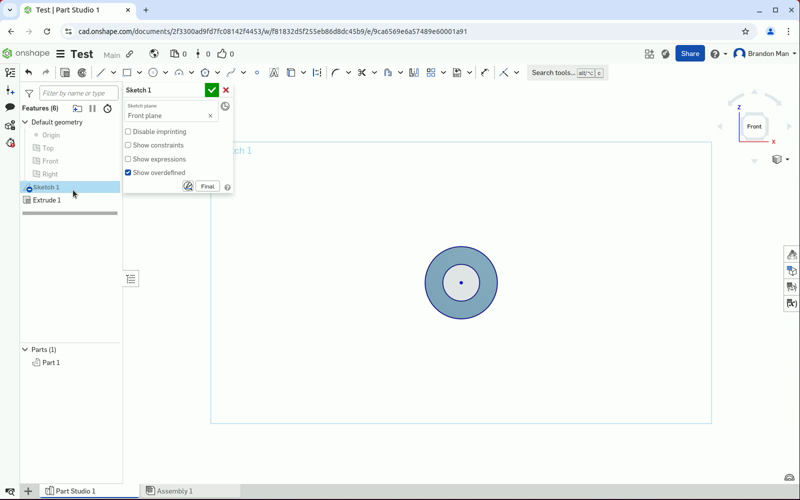
mouse_move(229, 92)
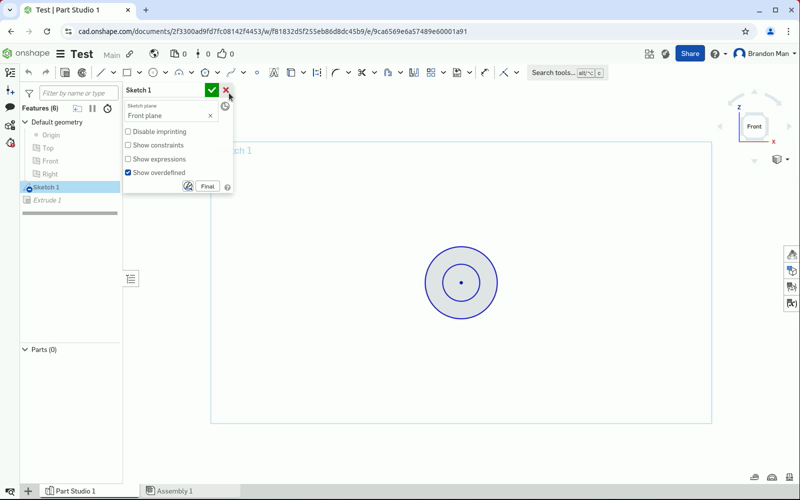
click(229, 92)
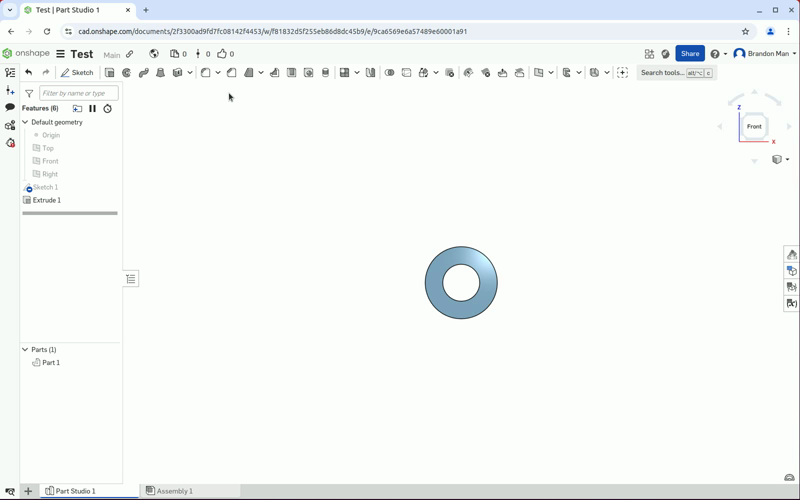
mouse_move(541, 75)
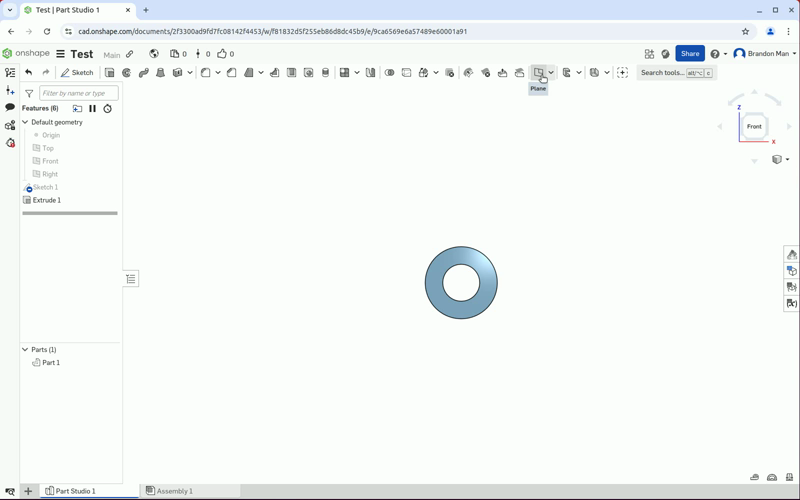
click(541, 75)
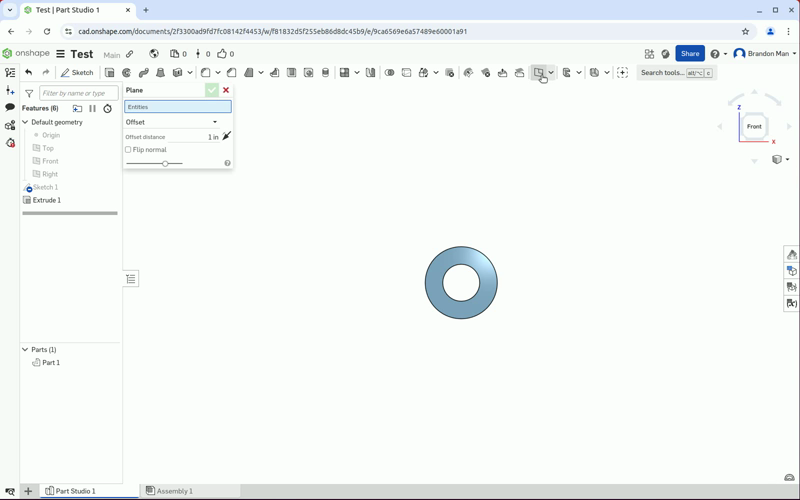
mouse_move(73, 163)
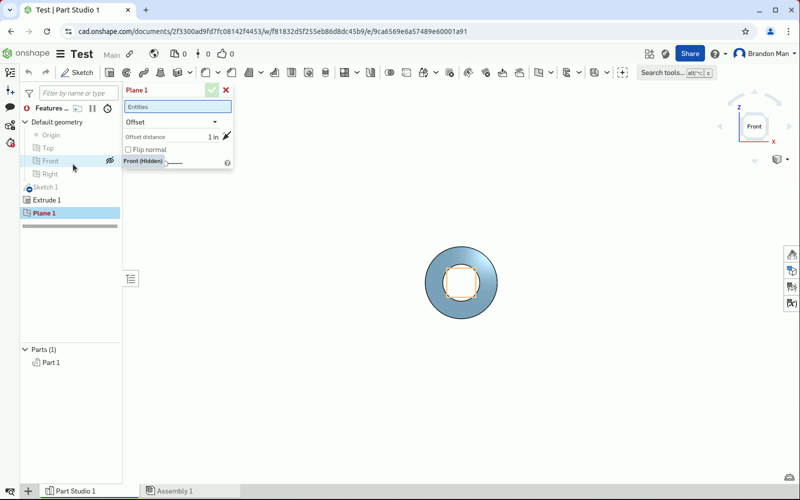
click(73, 163)
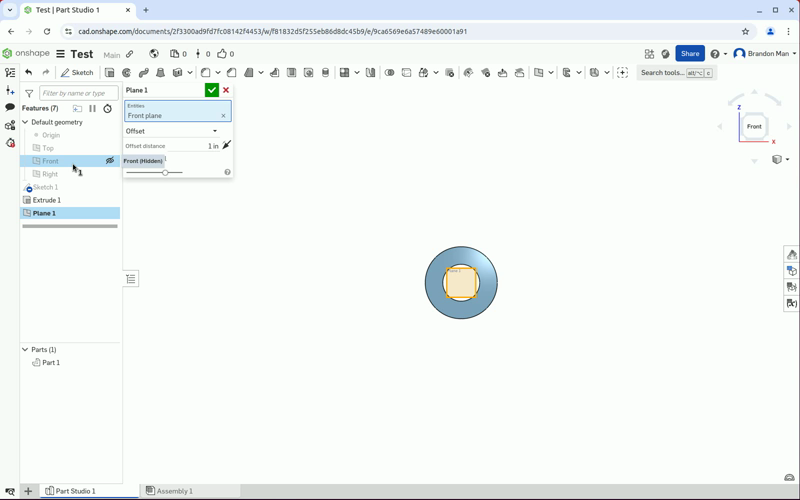
key(tab, 2)
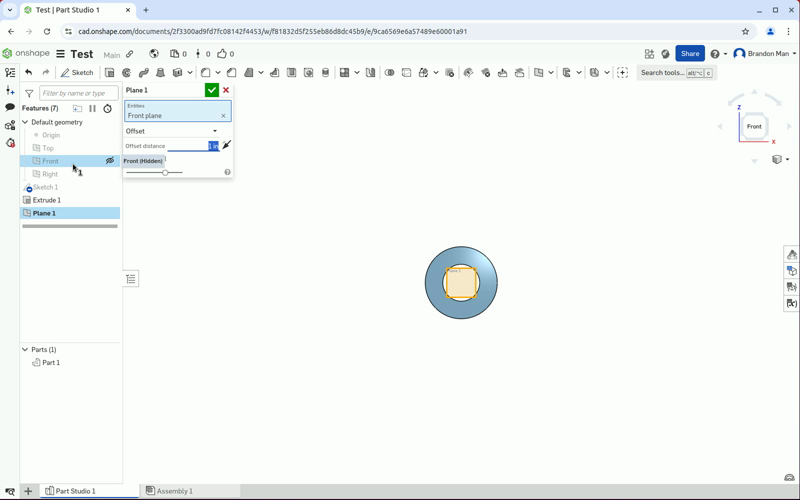
text(3.143)
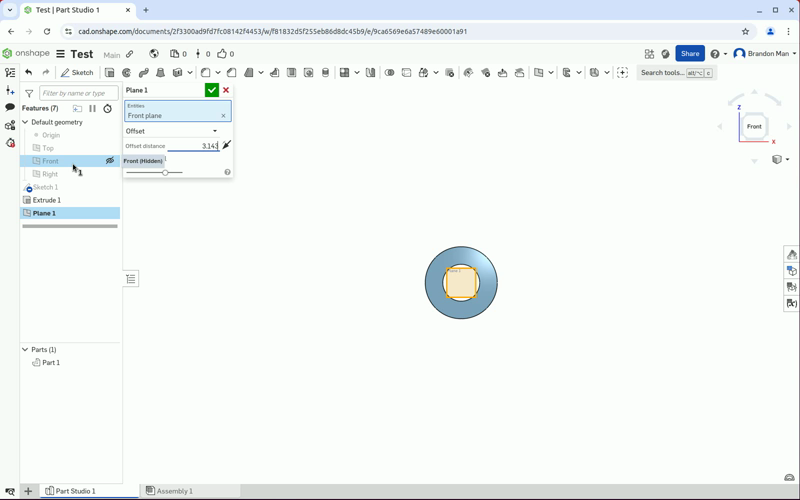
key(enter, 2)
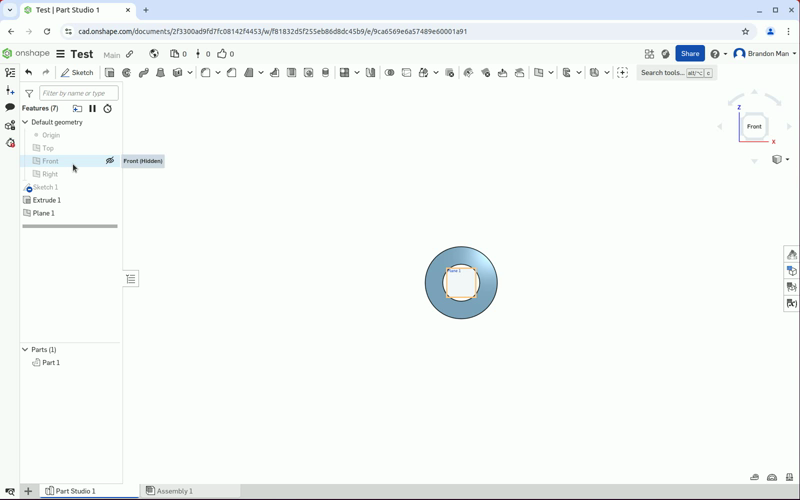
key(shift+s)
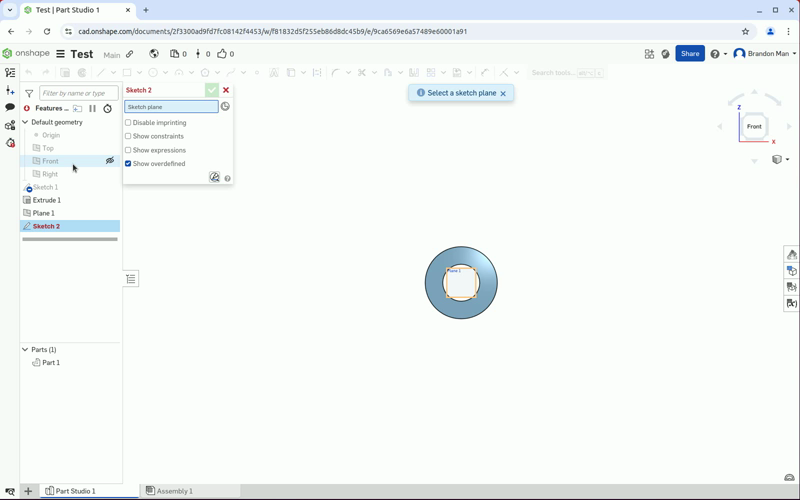
mouse_move(73, 215)
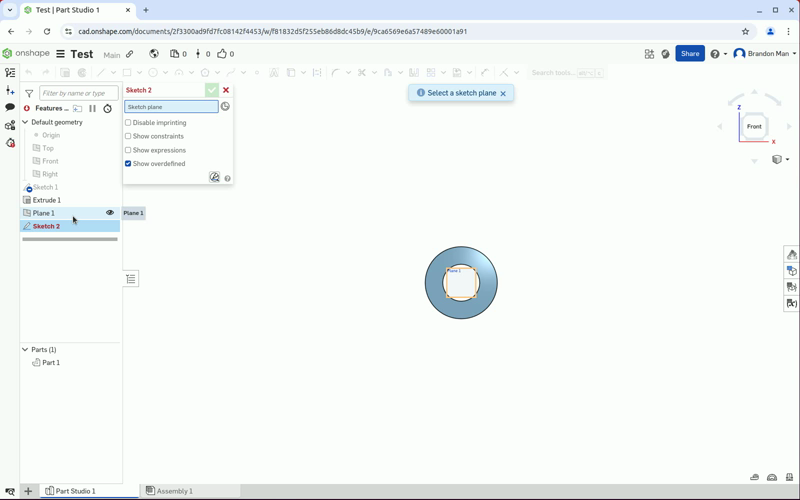
click(73, 215)
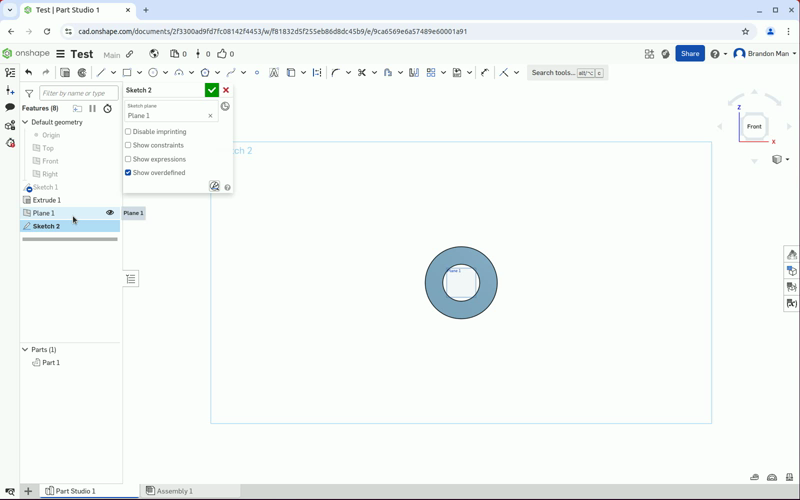
mouse_move(73, 352)
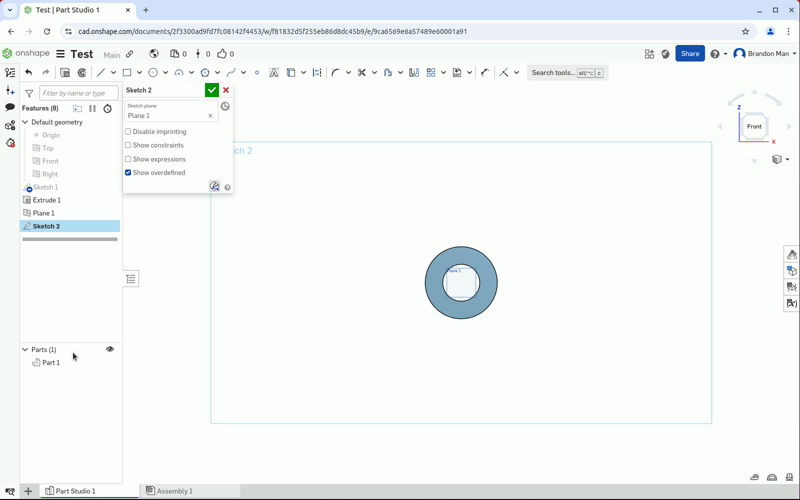
key(y)
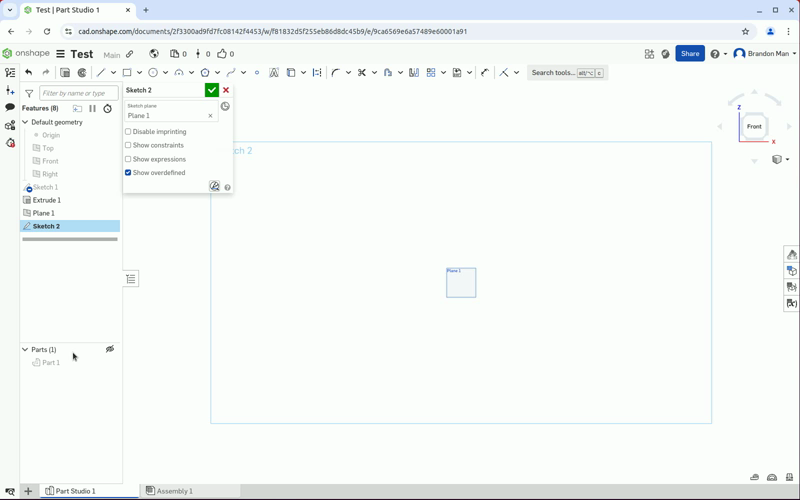
key(c)
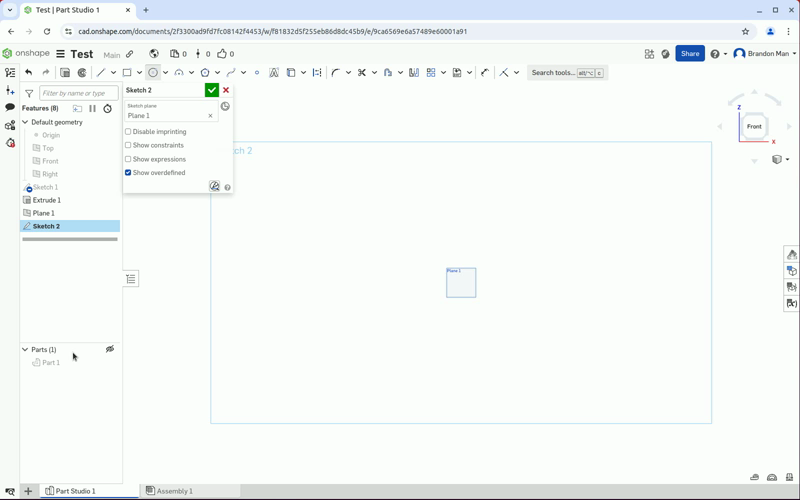
key_down(shift)
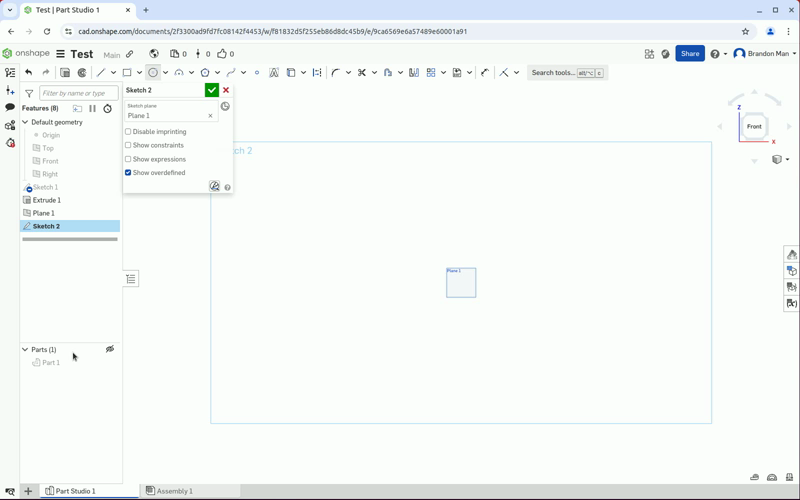
mouse_move(461, 282)
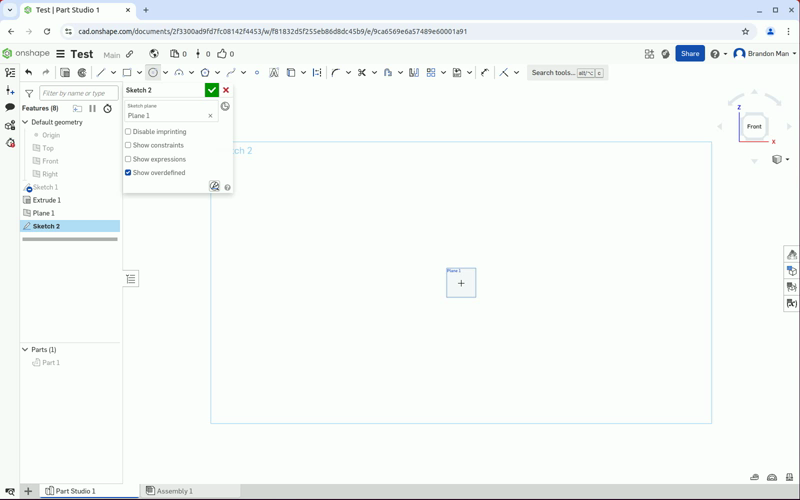
click(461, 282)
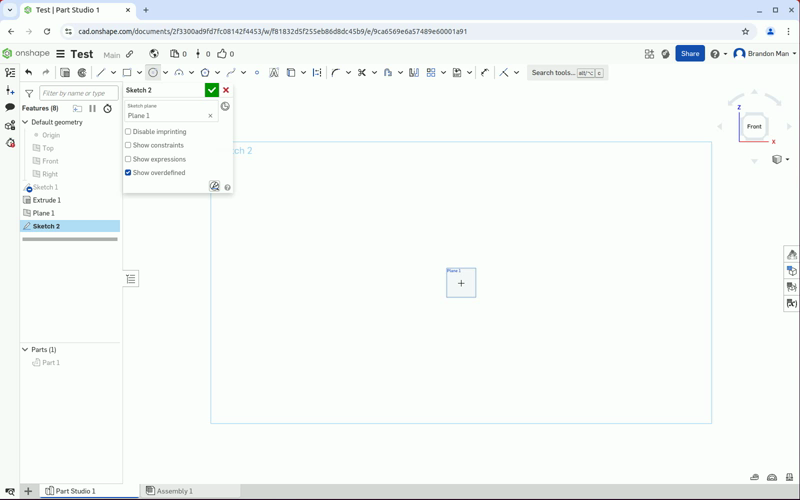
key_up(shift)
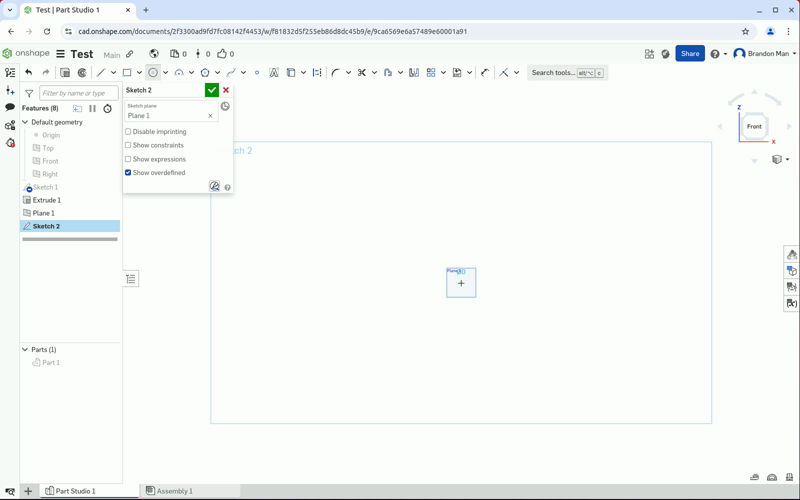
mouse_move(494, 282)
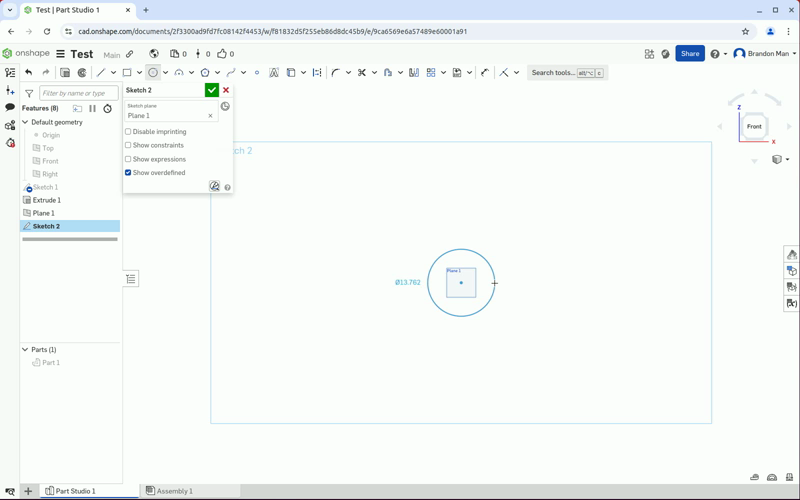
click(494, 282)
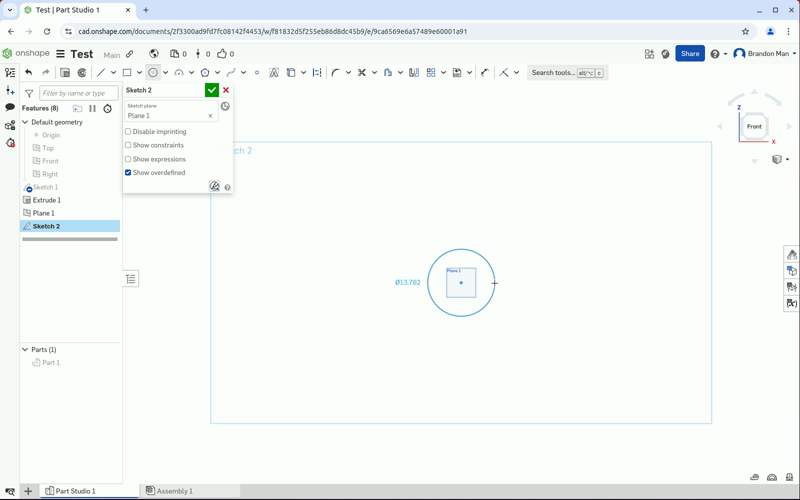
key(esc)
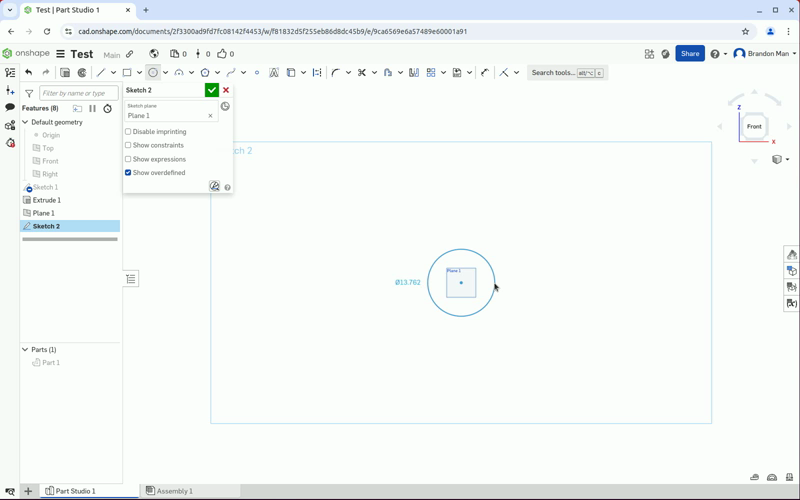
key(c)
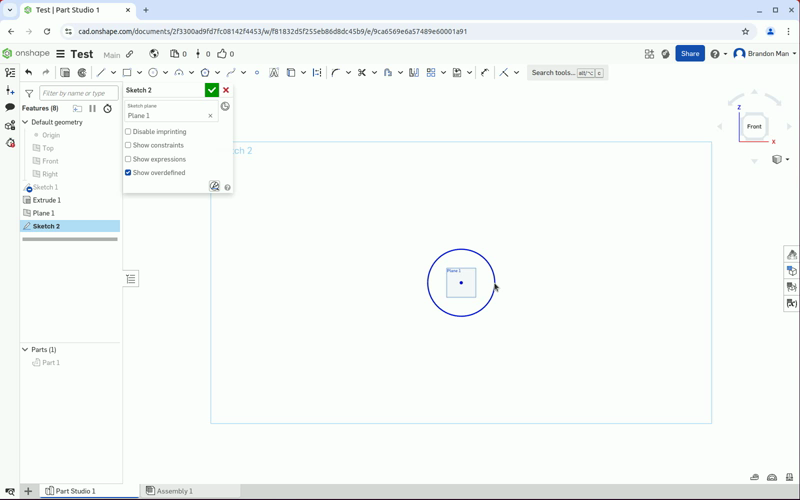
key_down(shift)
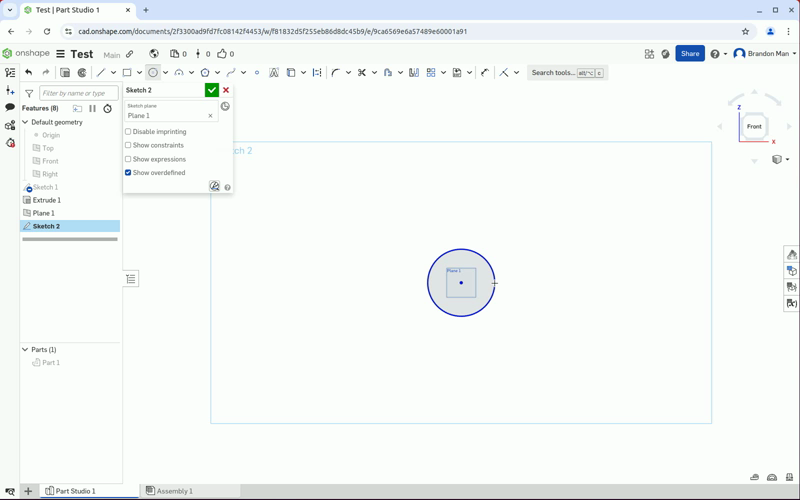
mouse_move(461, 282)
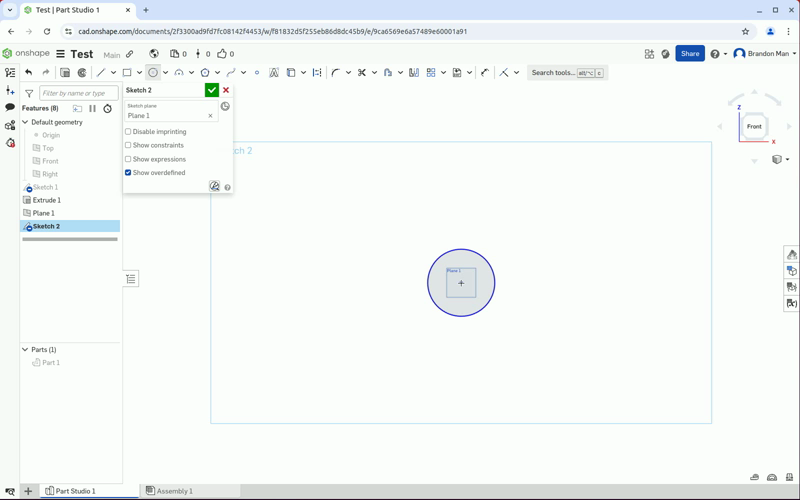
click(461, 282)
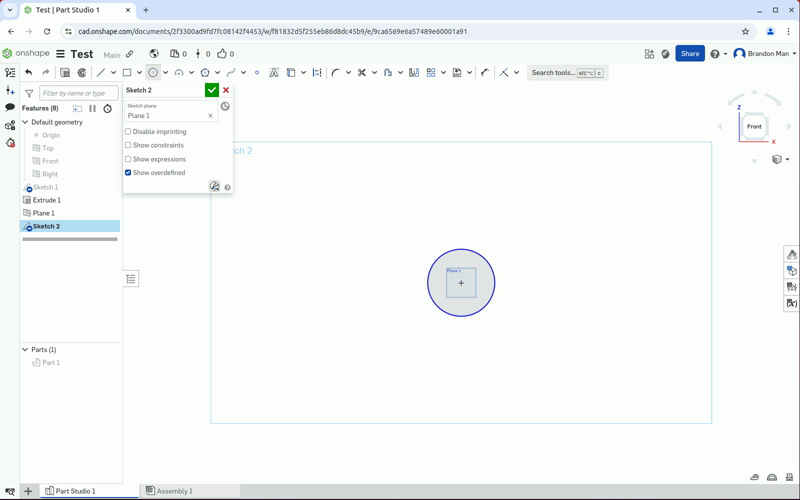
key_up(shift)
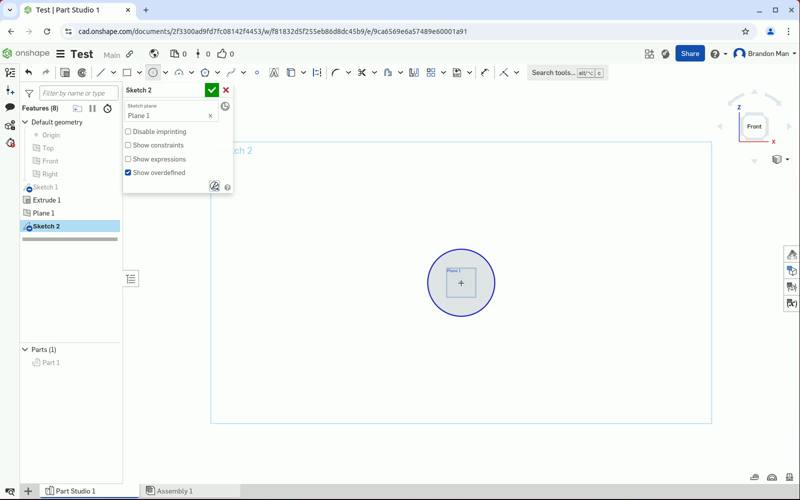
mouse_move(480, 282)
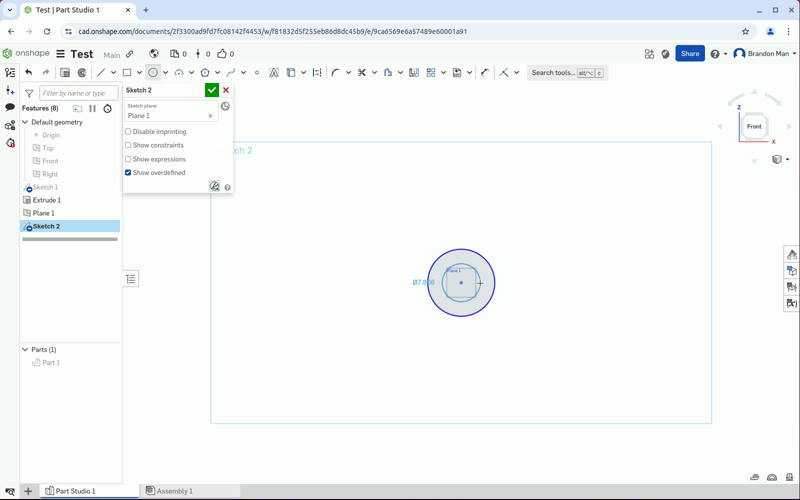
click(480, 282)
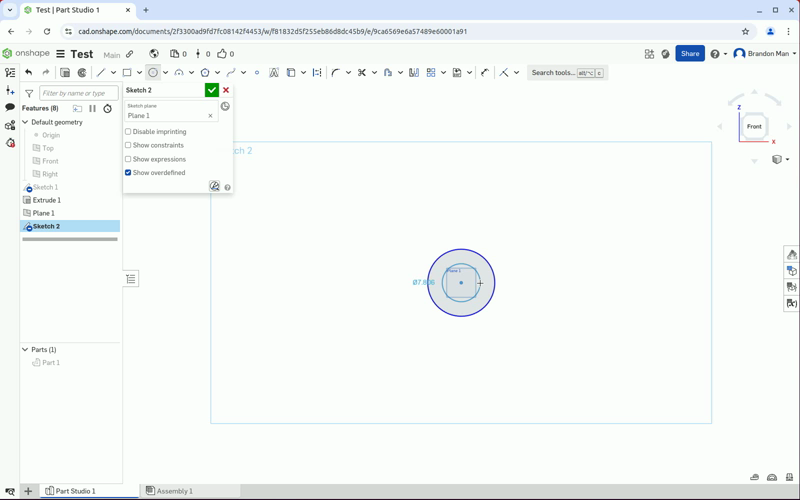
key(esc)
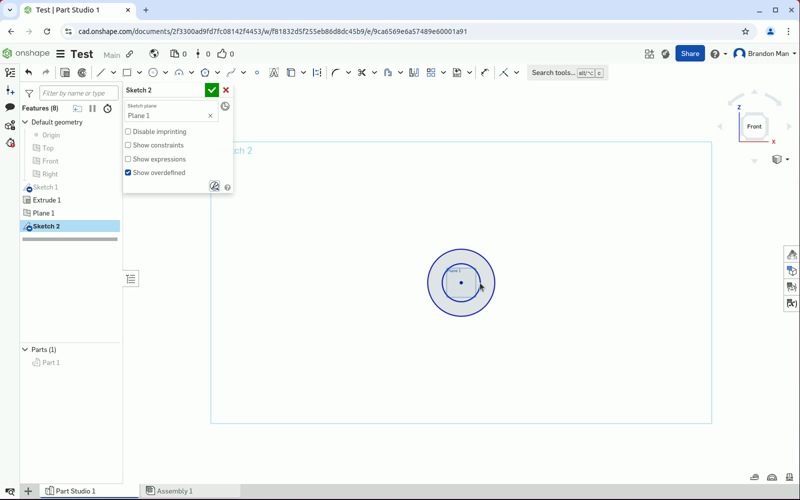
mouse_move(486, 299)
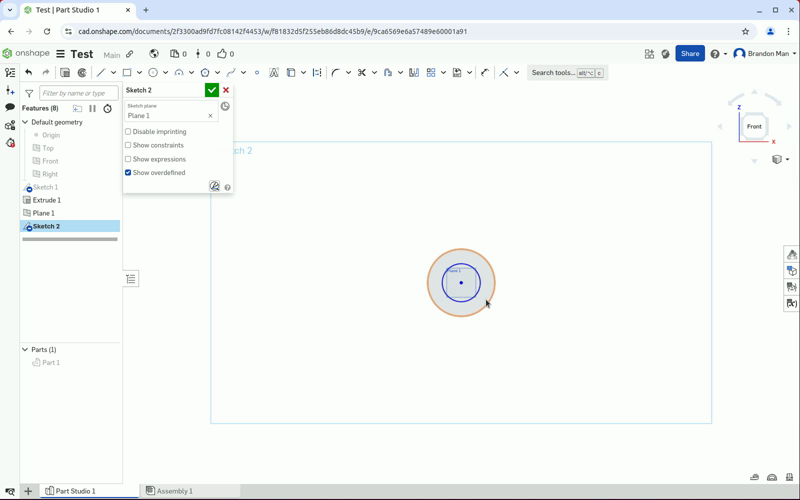
click(486, 299)
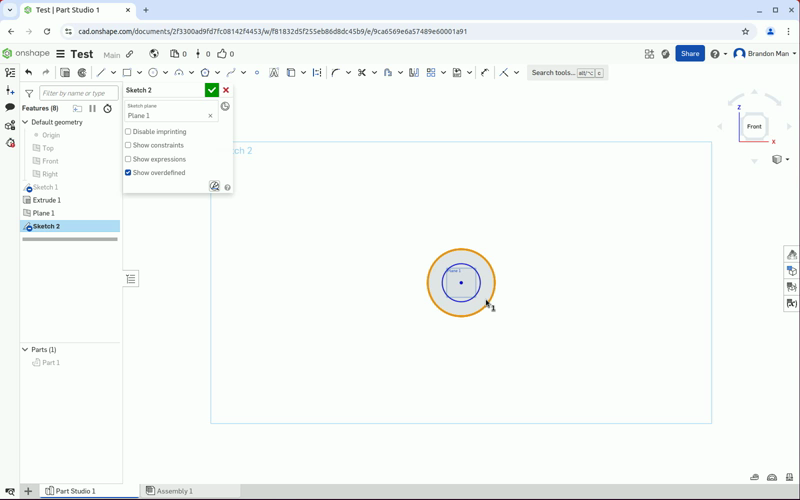
mouse_move(73, 352)
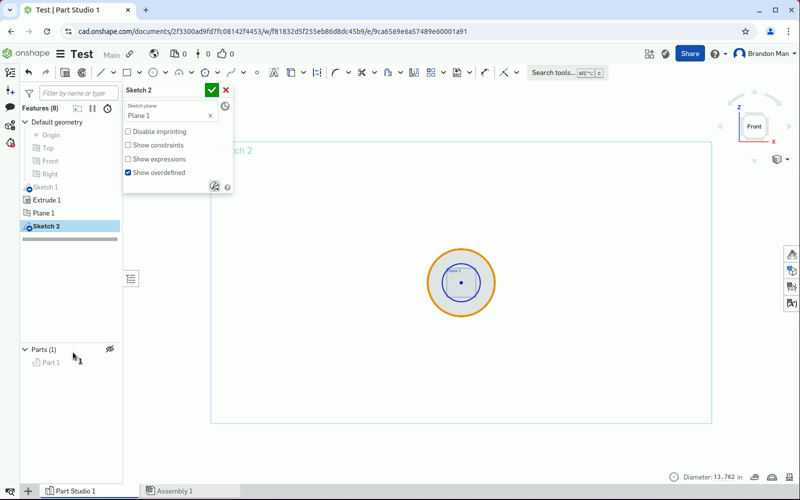
key(shift+y)
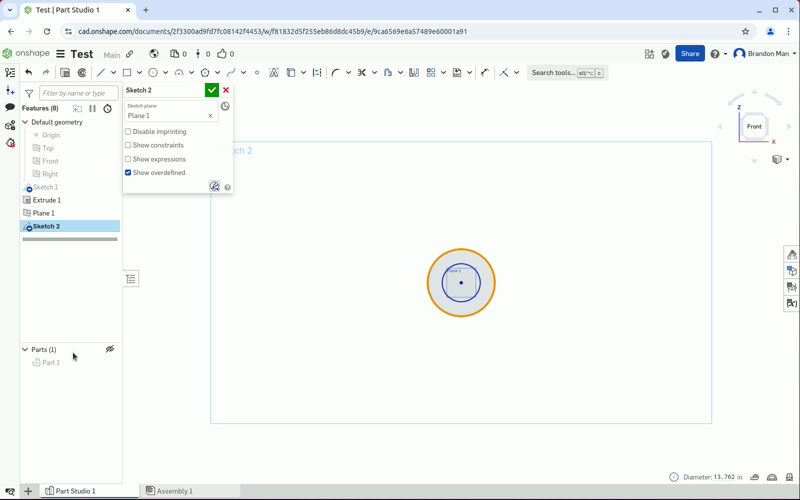
key(shift+e)
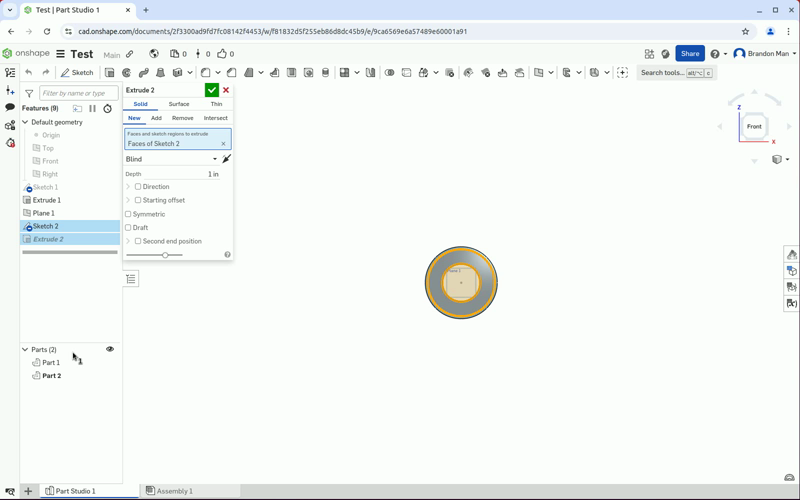
mouse_move(143, 106)
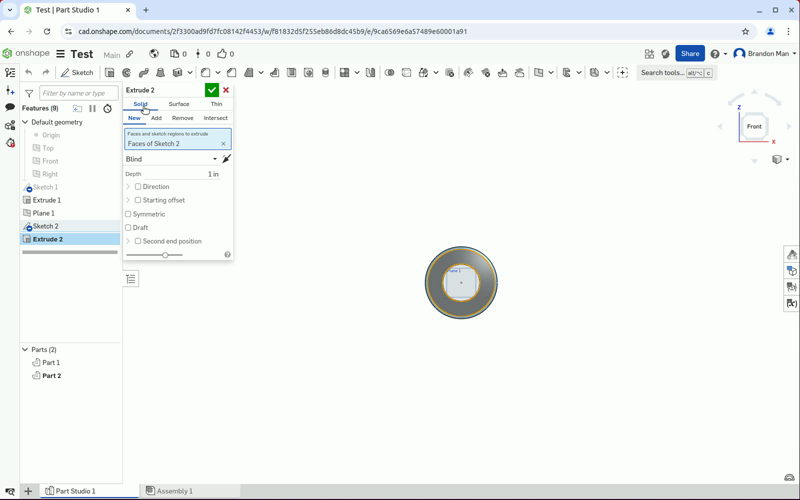
click(143, 106)
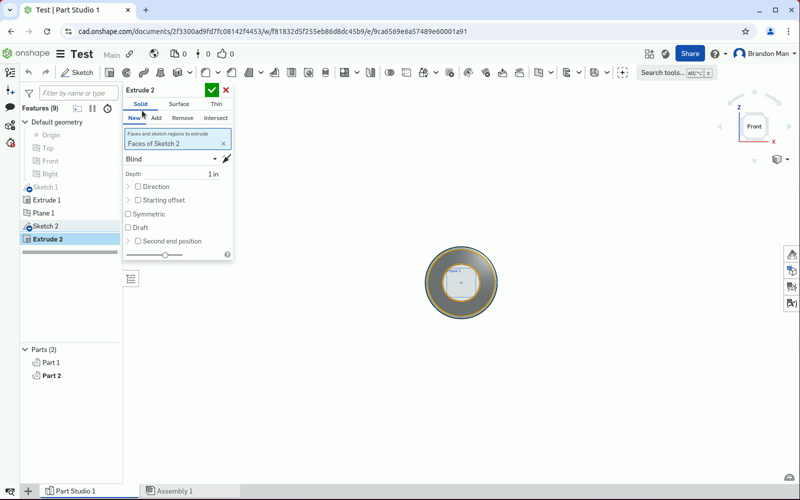
mouse_move(137, 120)
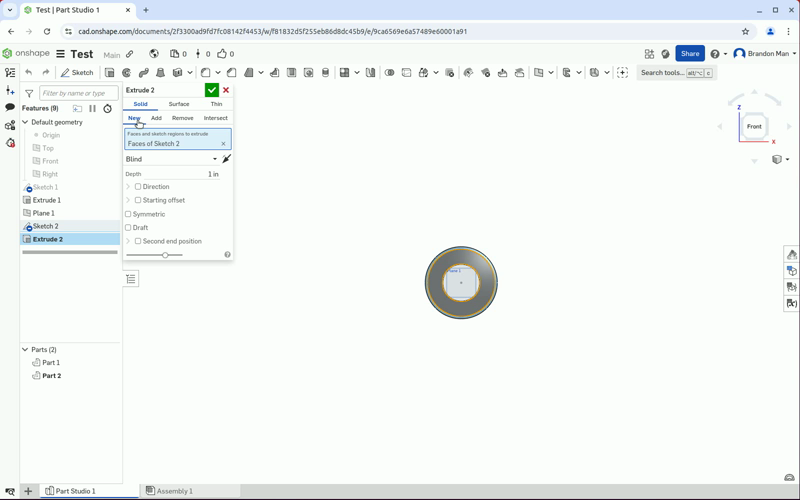
click(137, 120)
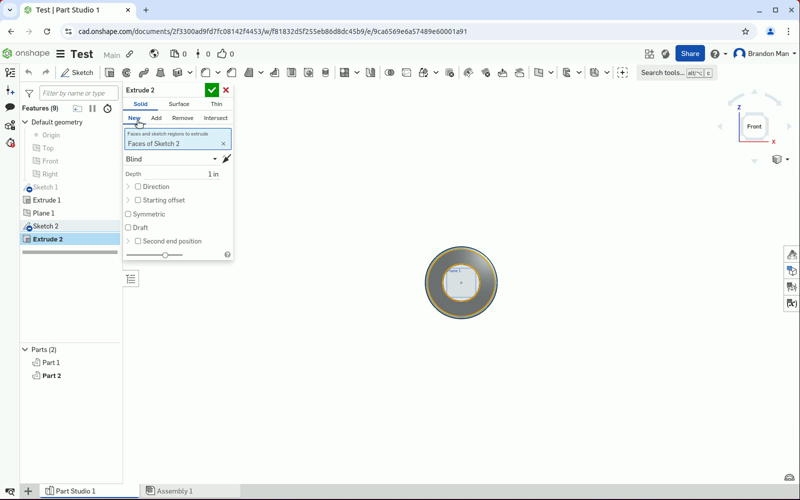
key(tab, 4)
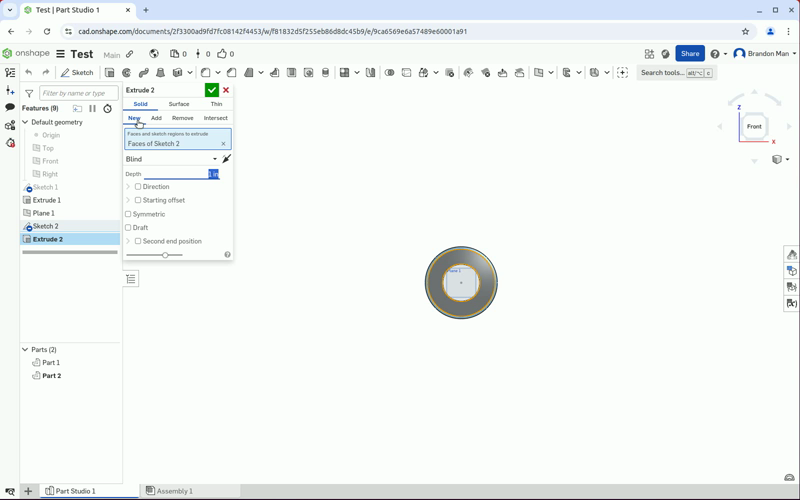
text(0.963)
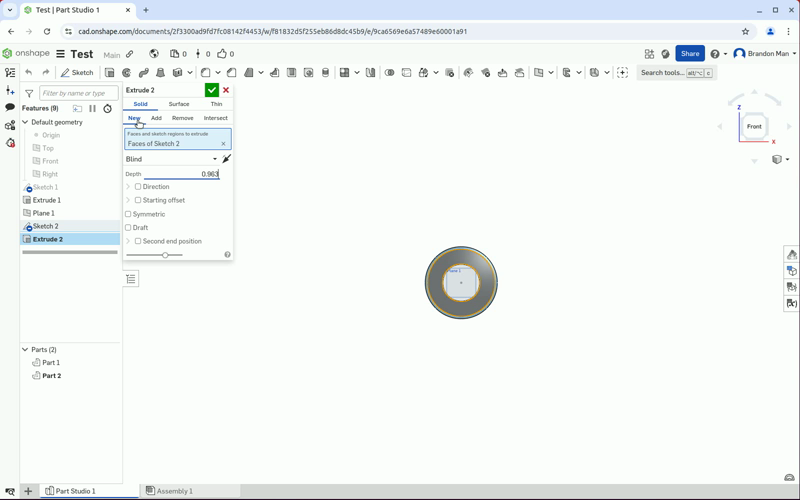
key(enter)
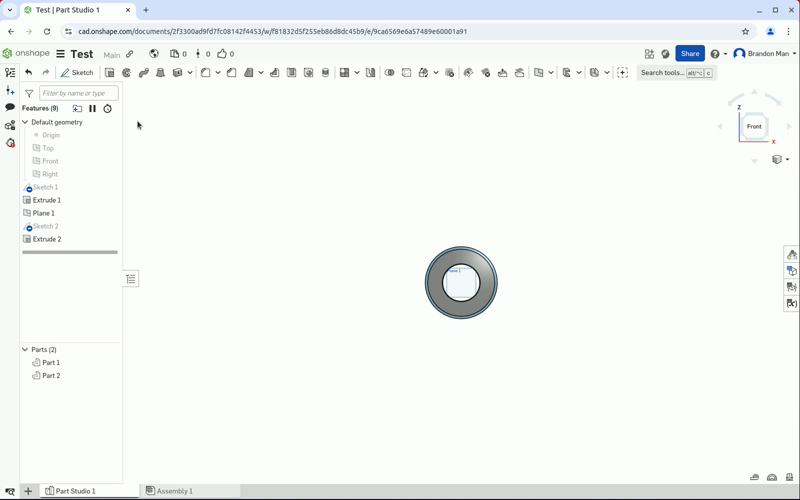
key(shift+h)
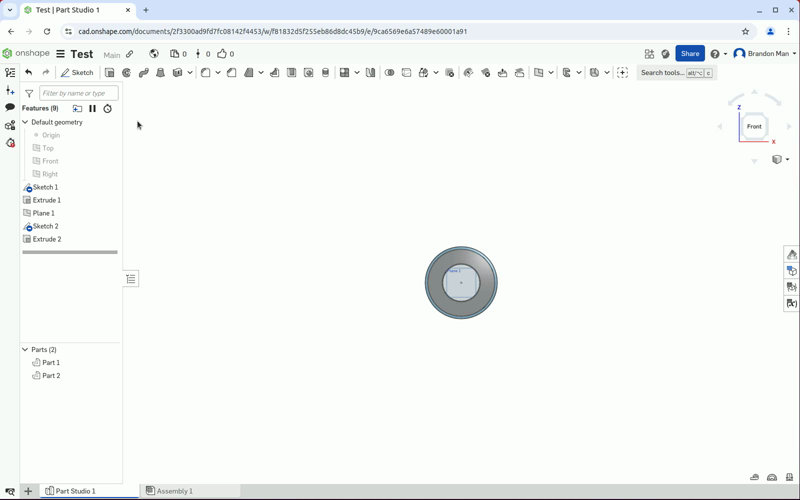
key(shift+h)
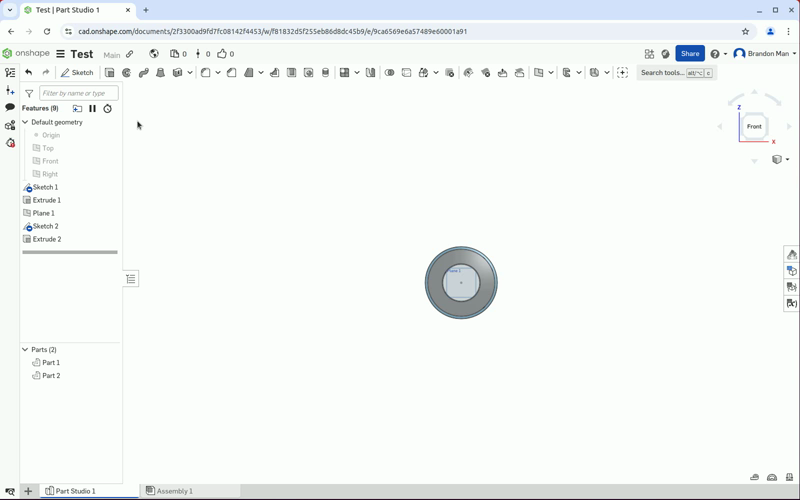
key(shift+7)
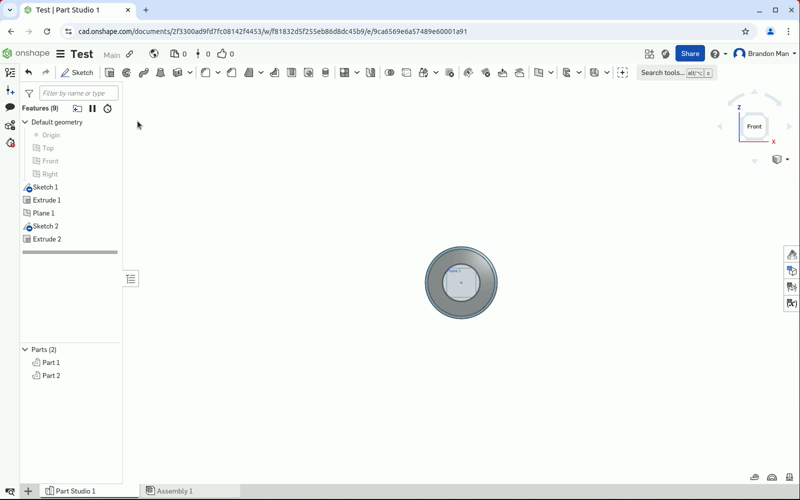
key(left, 2)
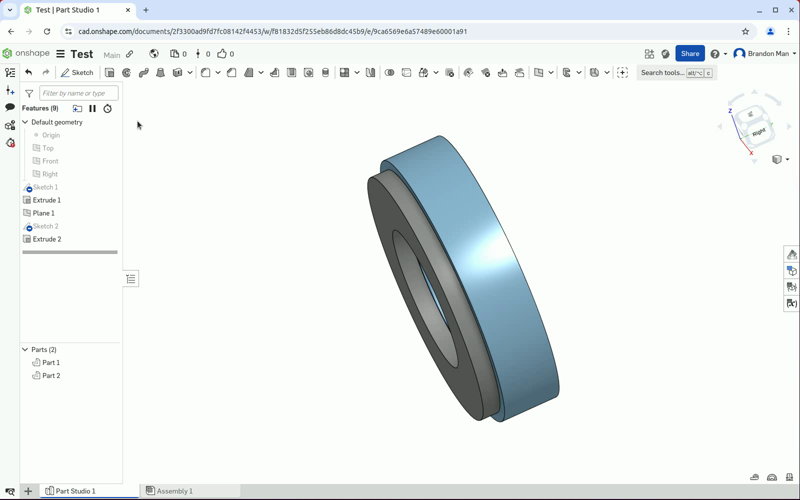
key(down, 2)
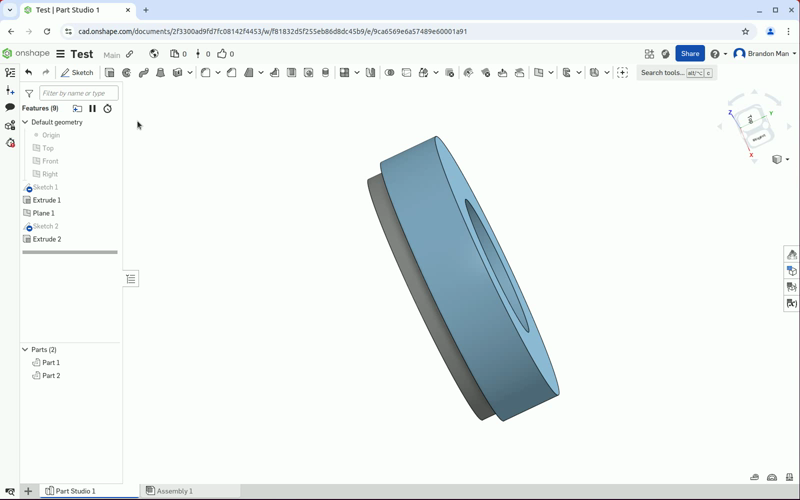
key(up, 2)
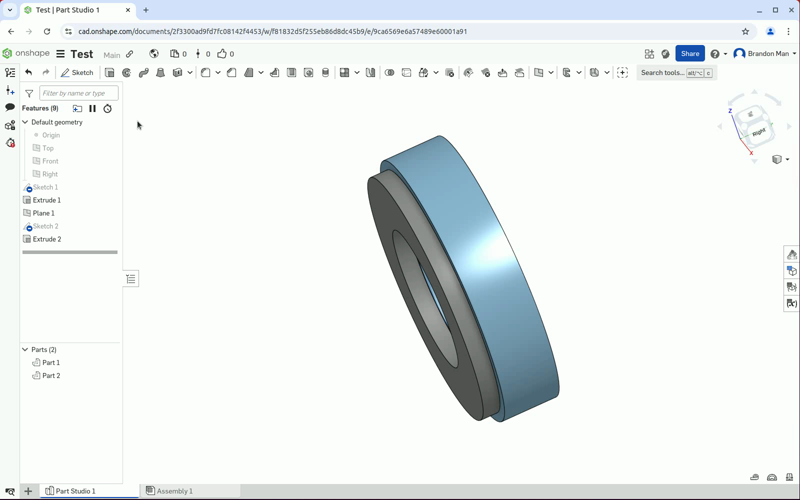
key(right, 2)
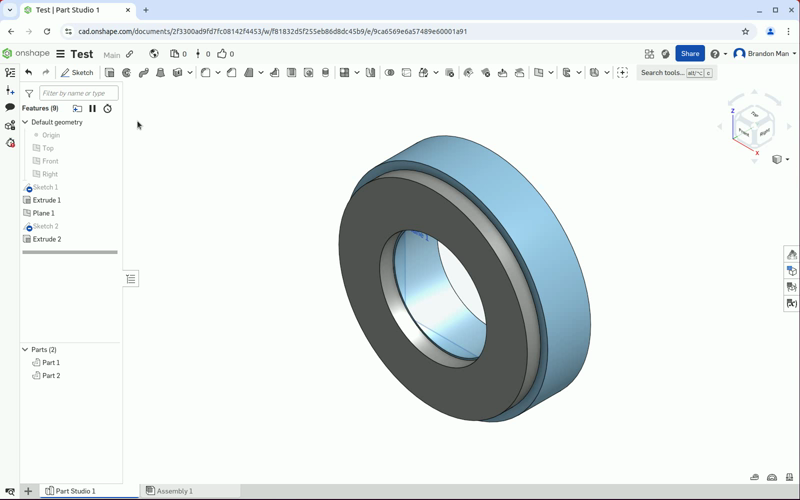
mouse_move(73, 189)
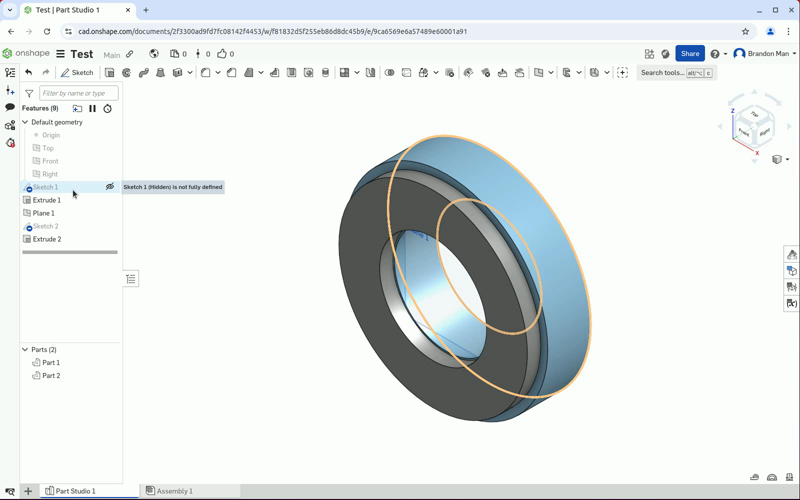
click(73, 189)